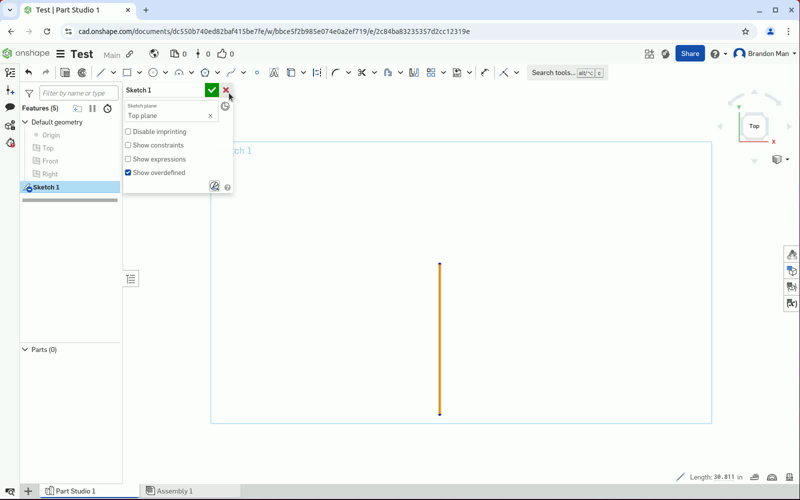
key(shift+h)
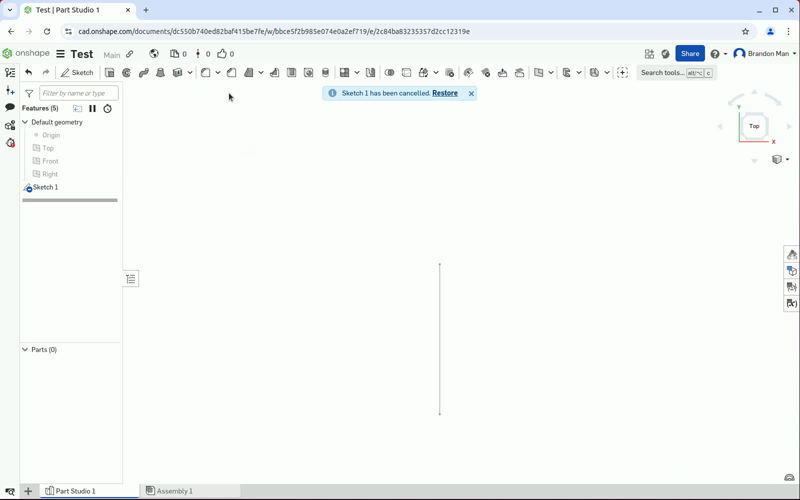
key(shift+s)
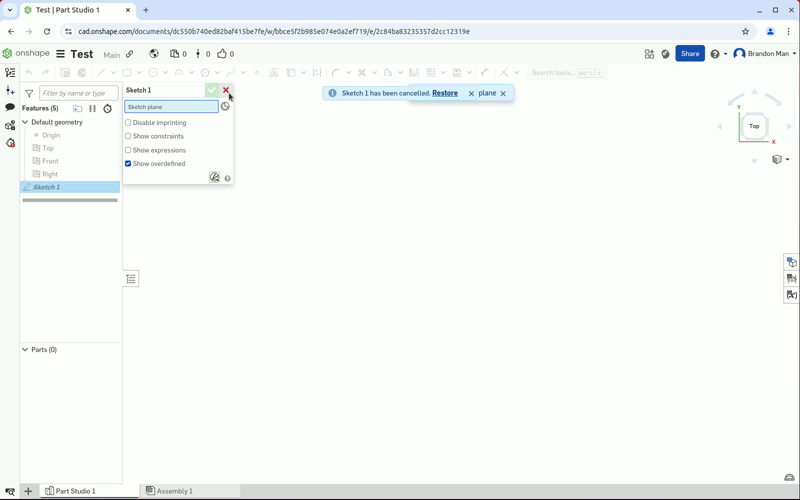
mouse_move(73, 150)
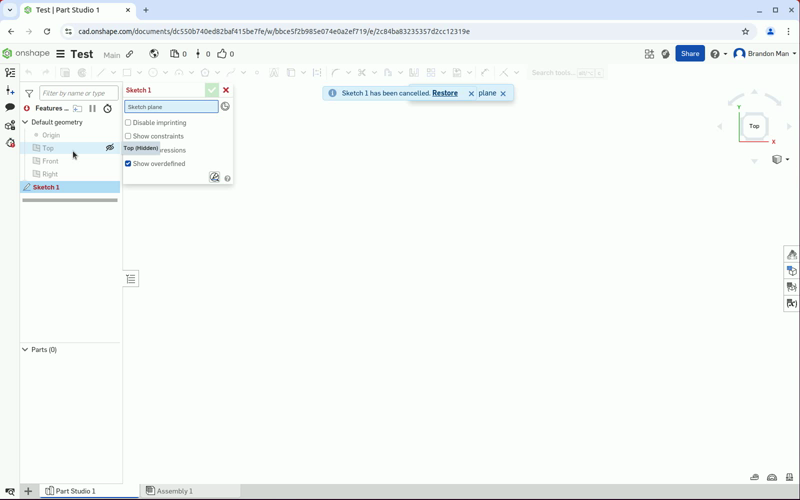
click(73, 150)
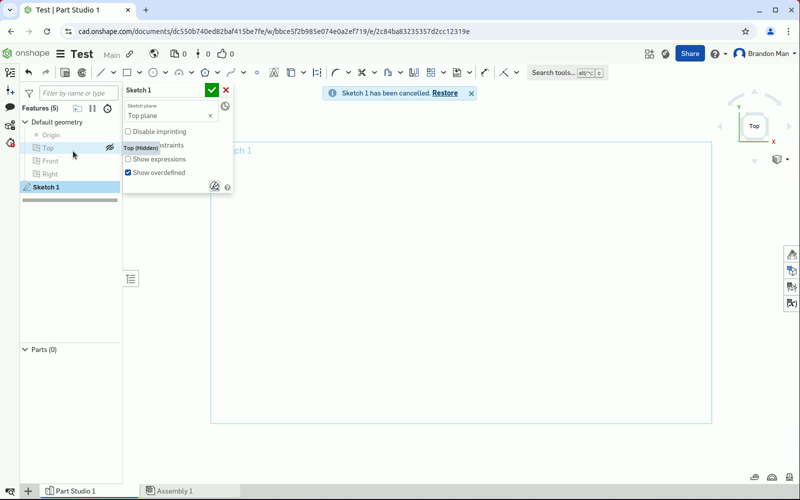
mouse_move(73, 352)
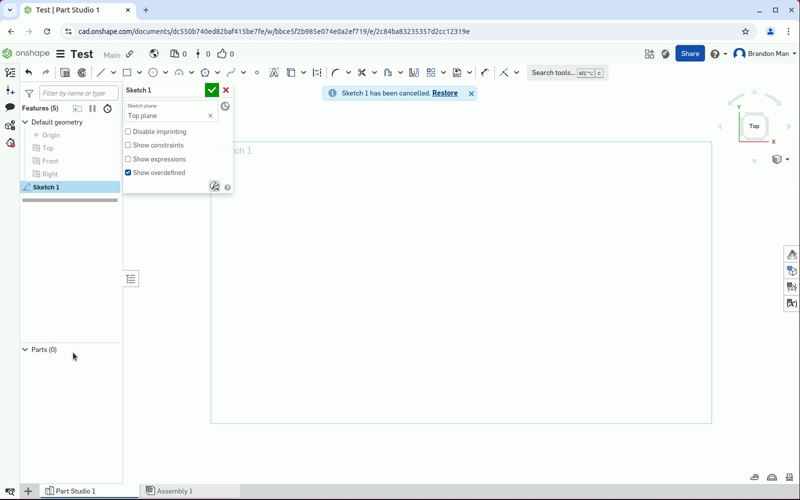
key(y)
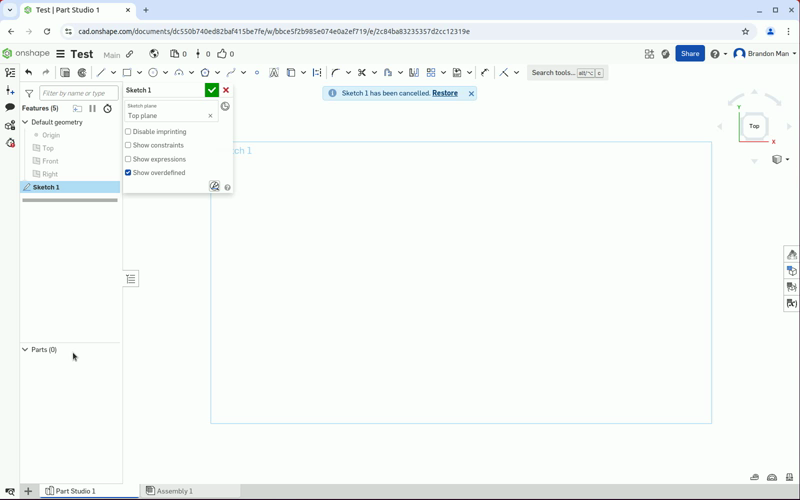
key(c)
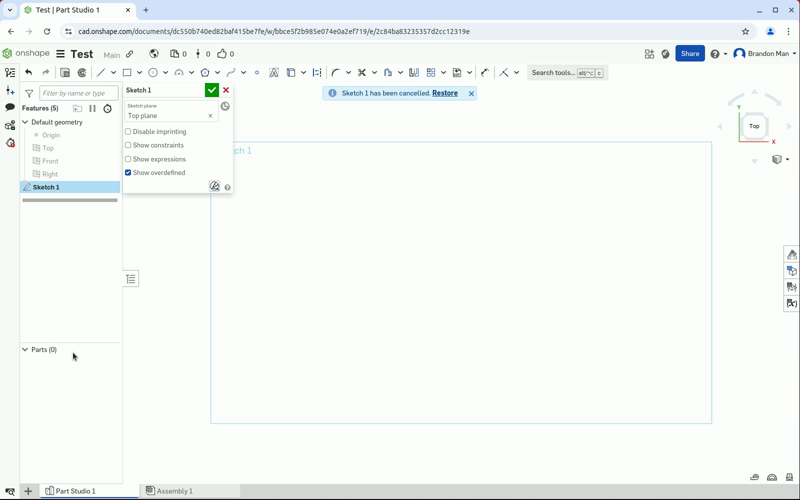
key_down(shift)
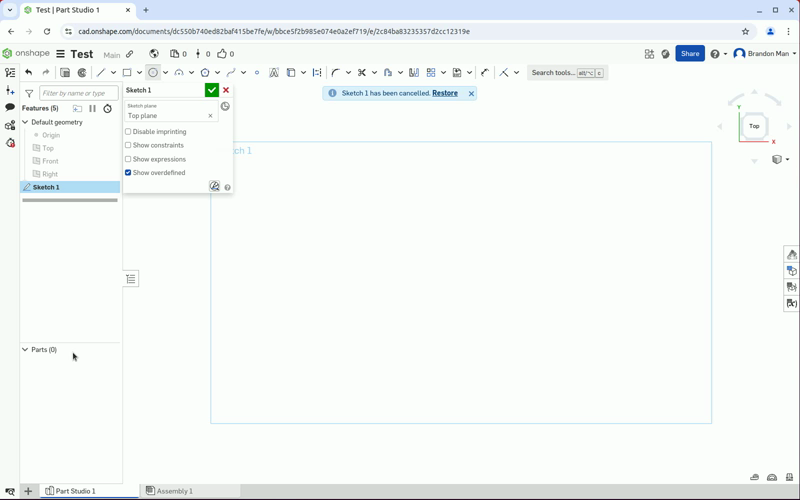
mouse_move(461, 282)
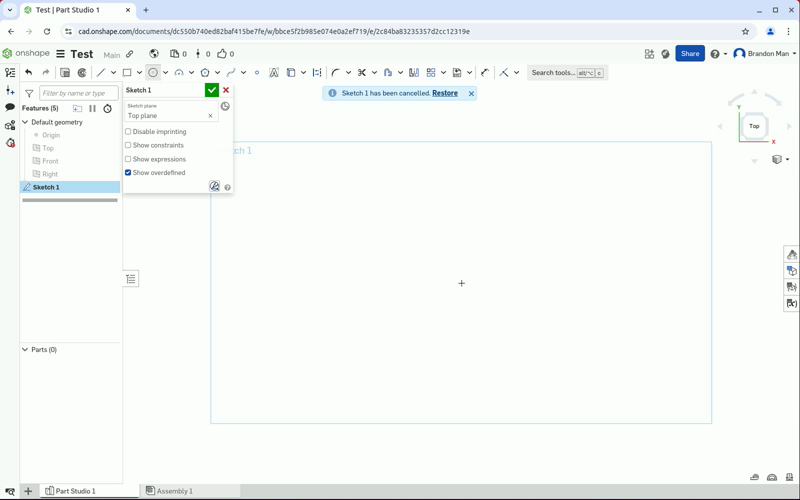
click(461, 282)
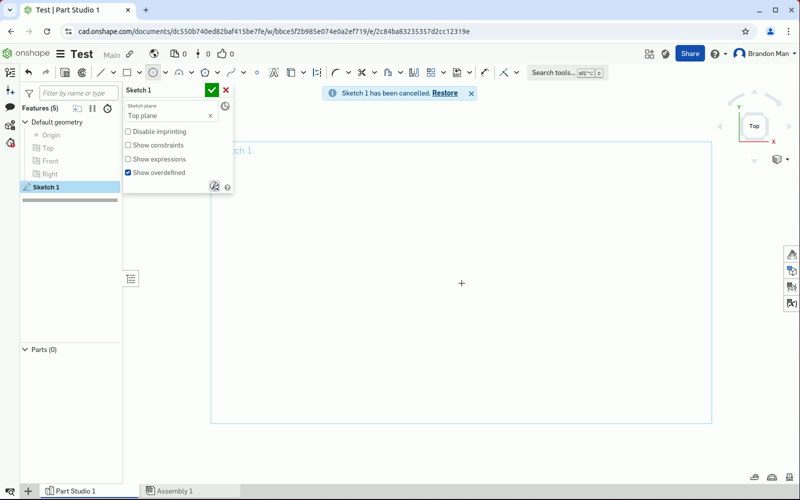
key_up(shift)
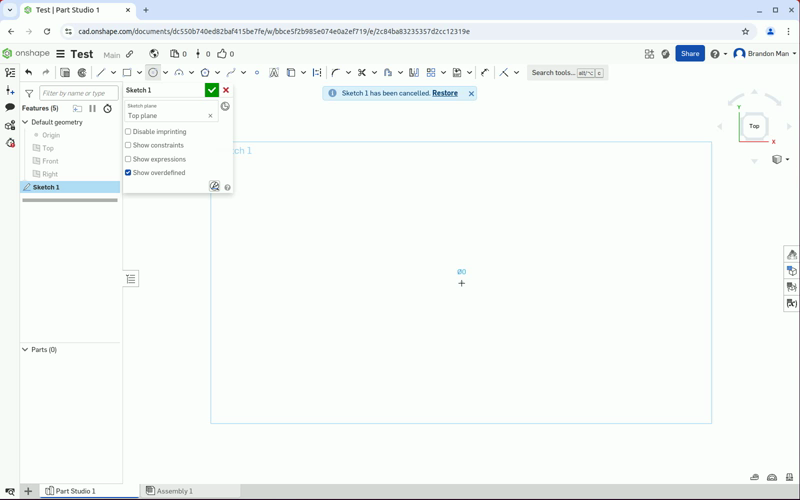
mouse_move(487, 282)
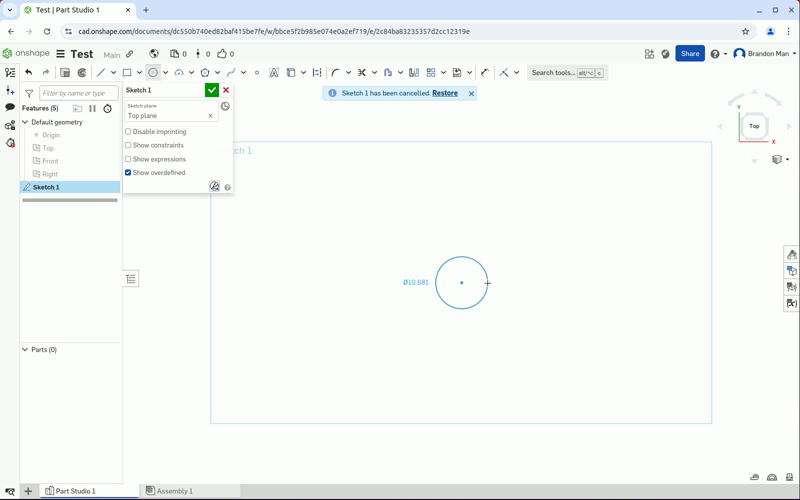
click(487, 282)
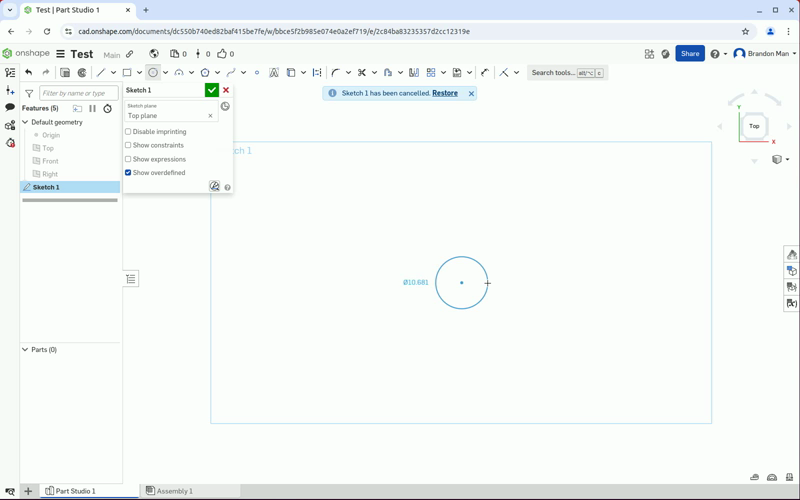
key(esc)
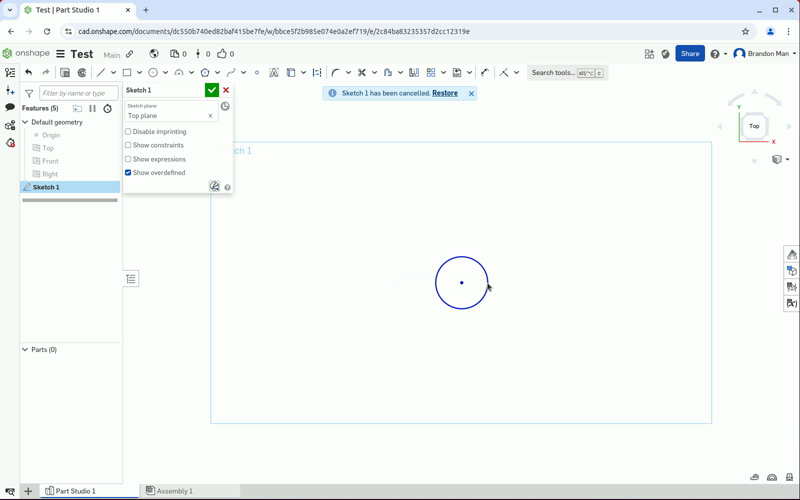
mouse_move(481, 281)
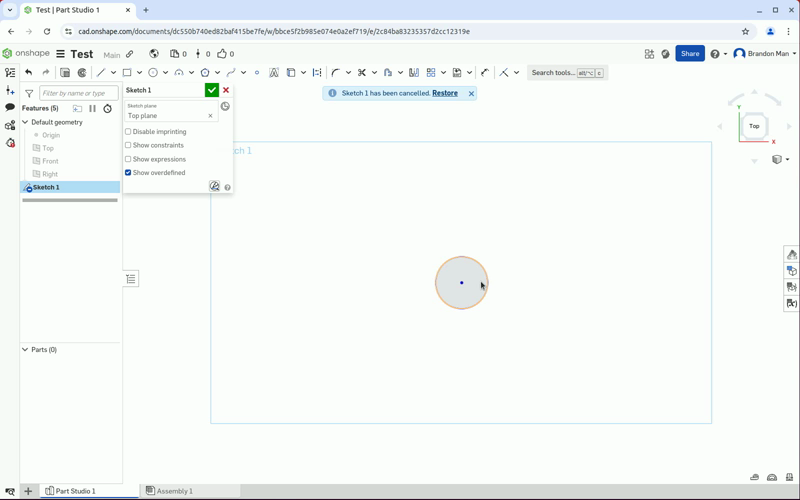
click(481, 281)
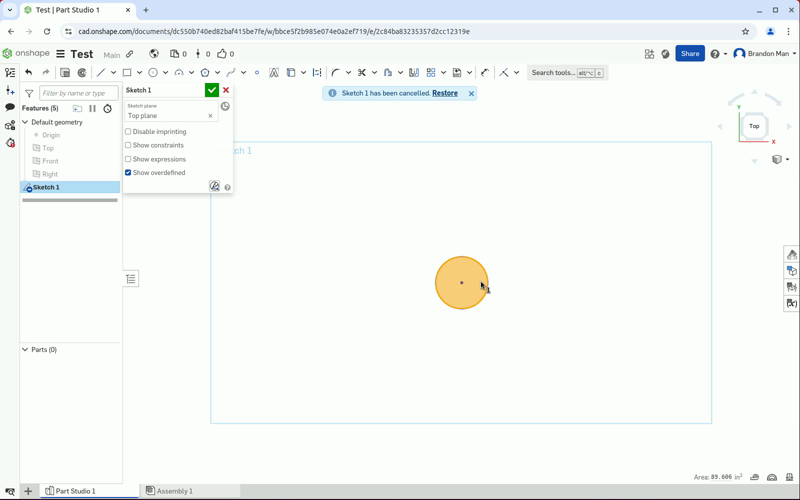
mouse_move(73, 352)
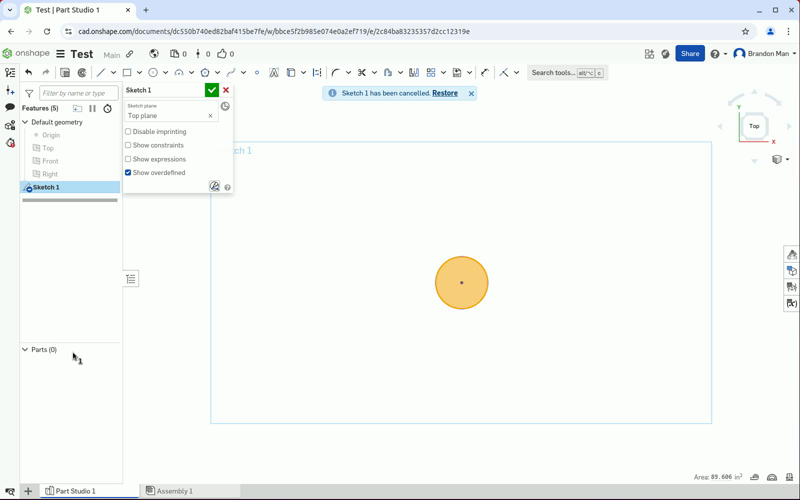
key(shift+y)
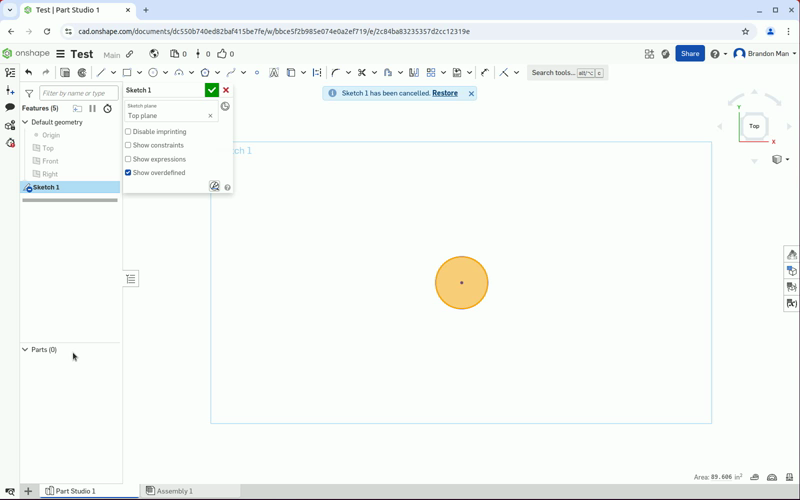
key(shift+e)
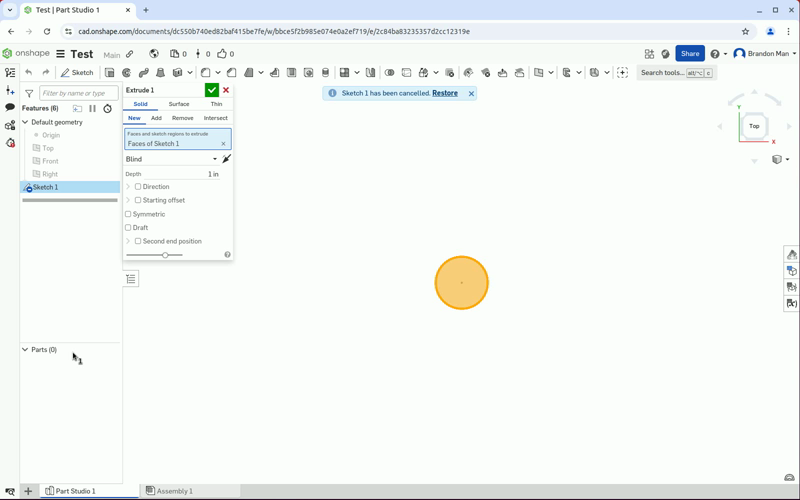
mouse_move(143, 106)
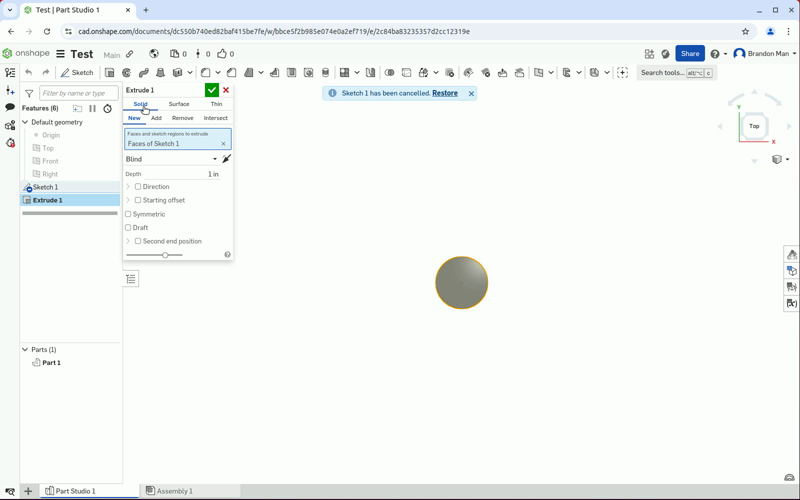
click(143, 106)
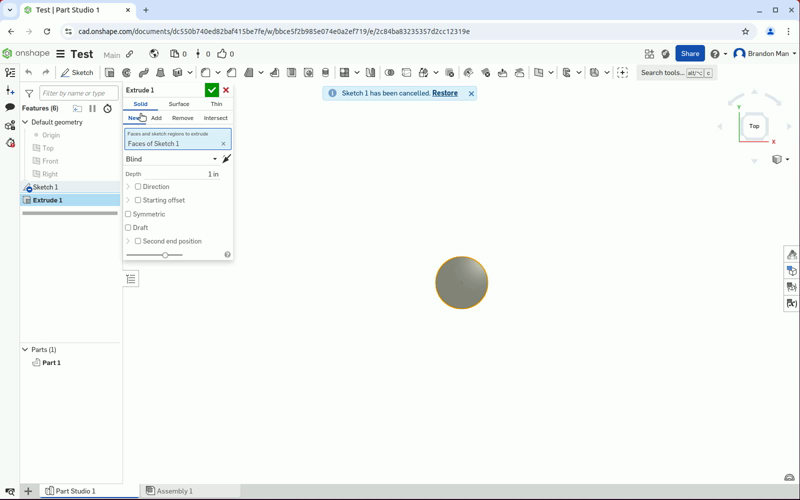
mouse_move(137, 120)
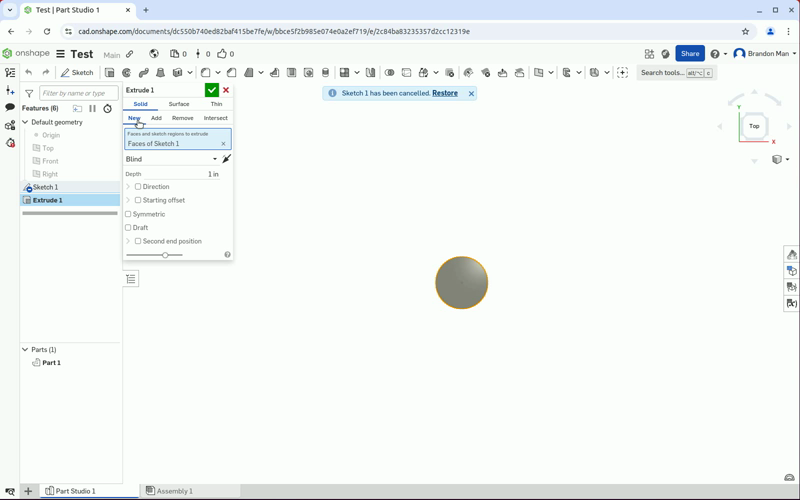
click(137, 120)
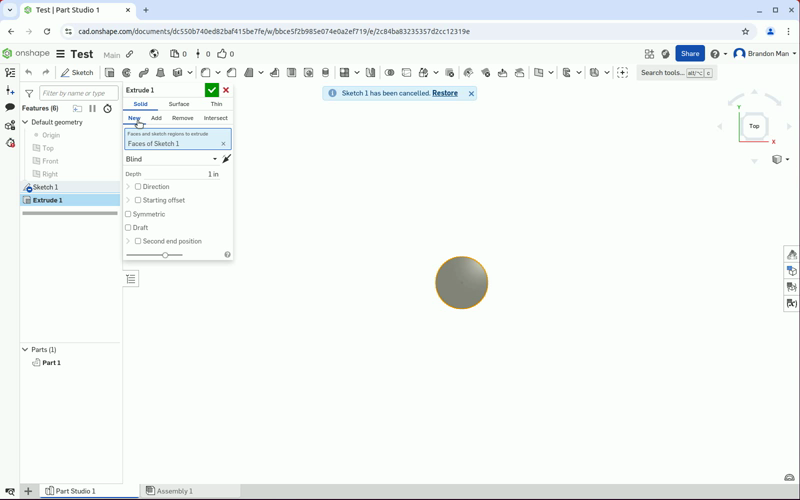
key(tab, 4)
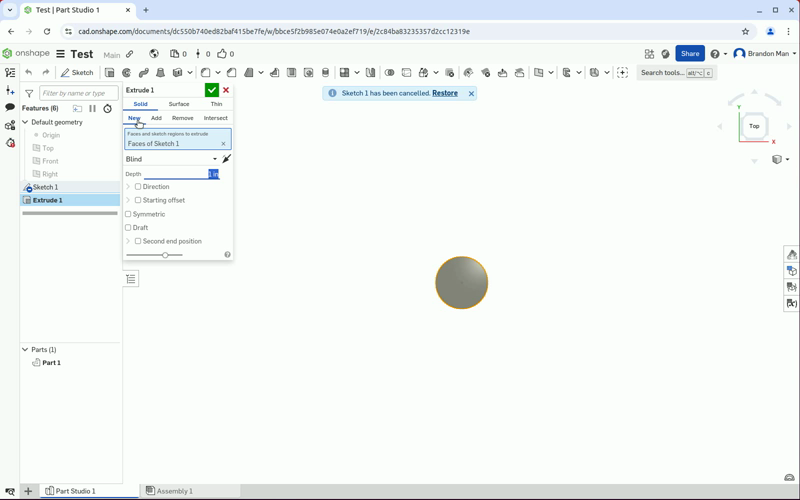
text(23.108)
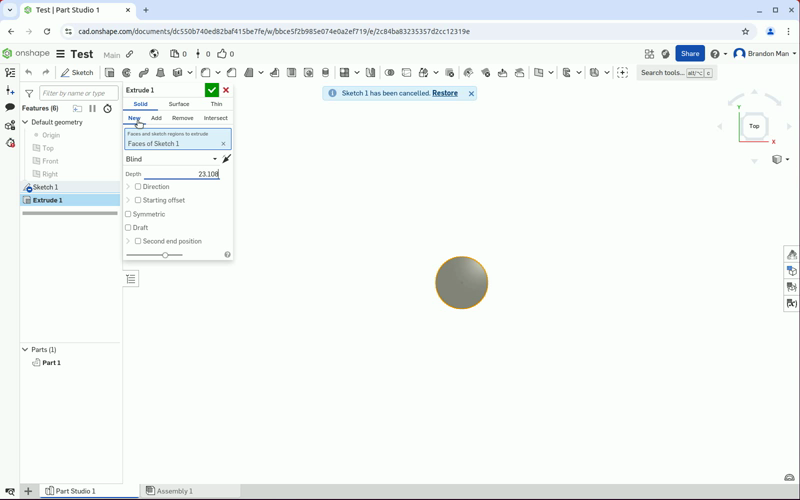
key(enter)
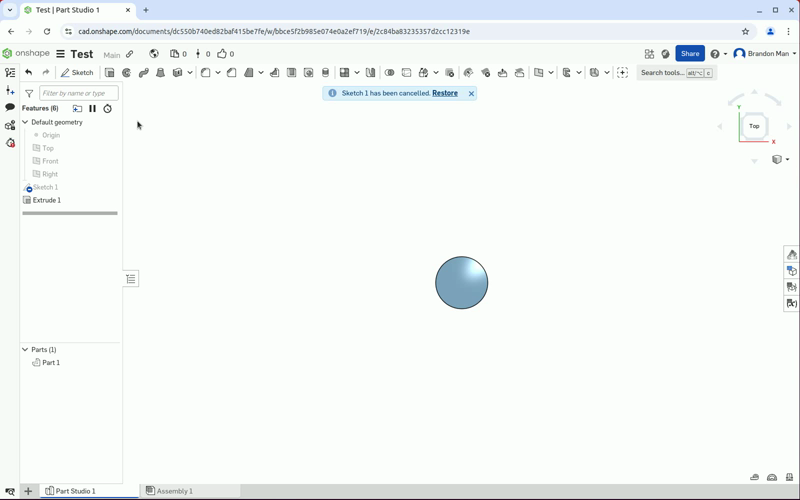
key(shift+h)
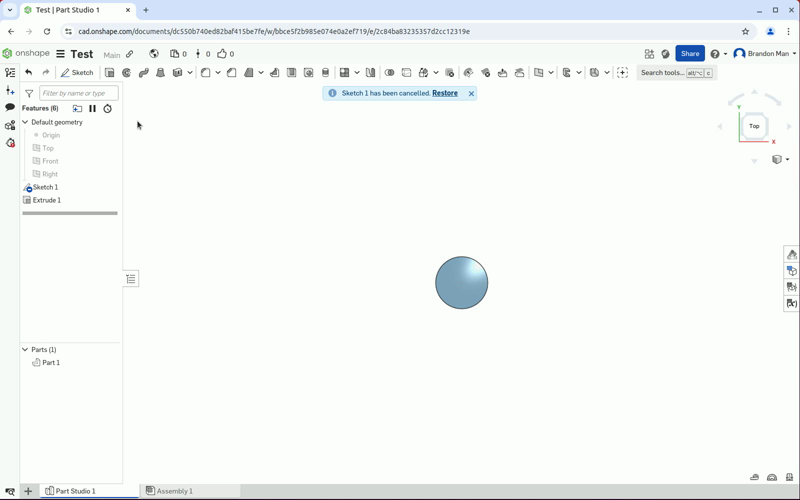
key(shift+h)
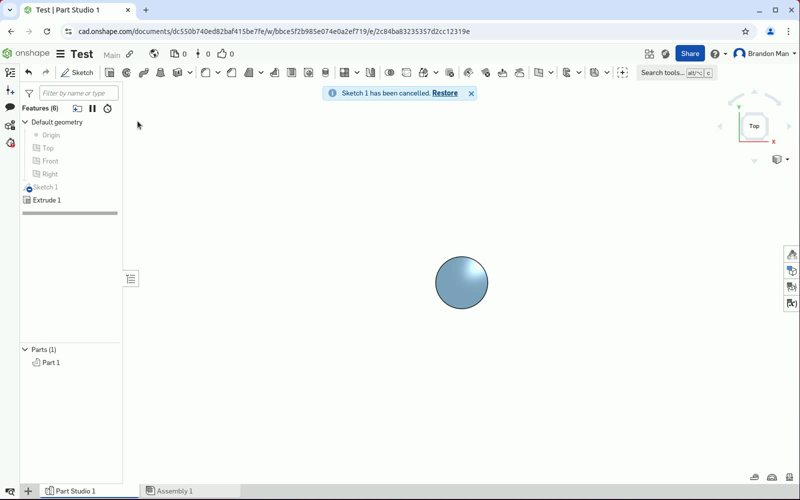
mouse_move(73, 189)
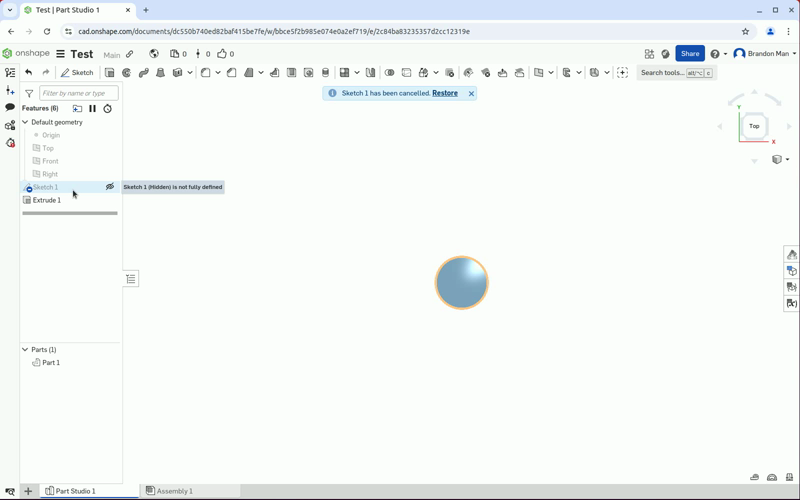
click(73, 189)
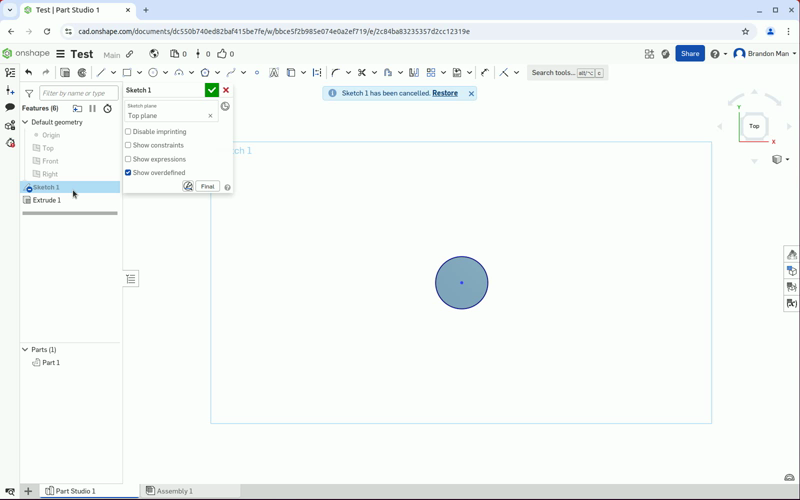
mouse_move(229, 92)
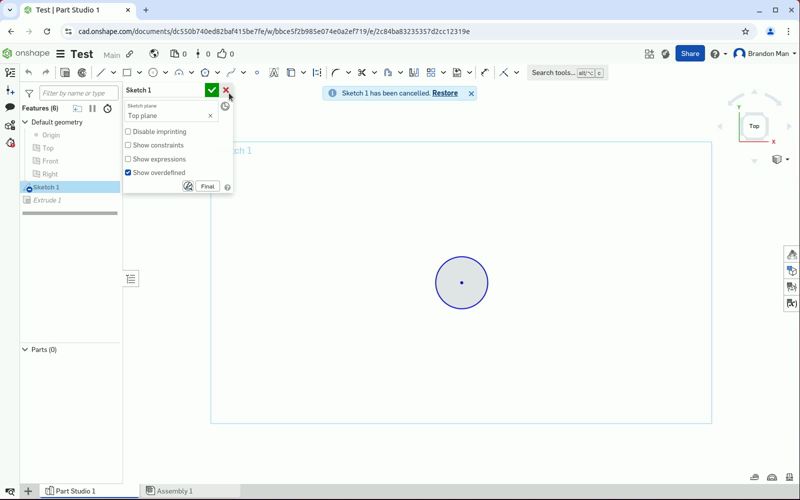
click(229, 92)
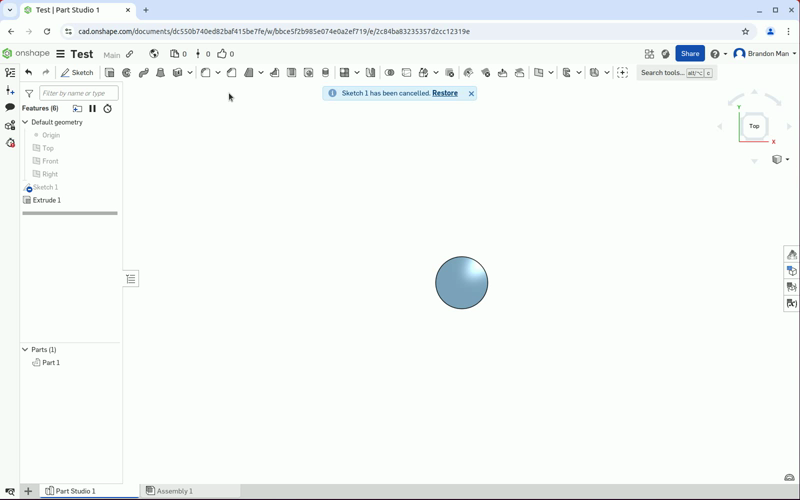
mouse_move(541, 75)
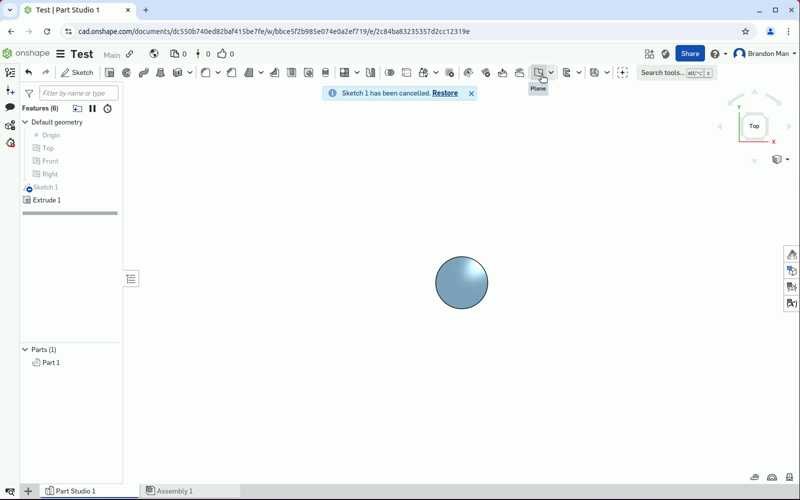
click(541, 75)
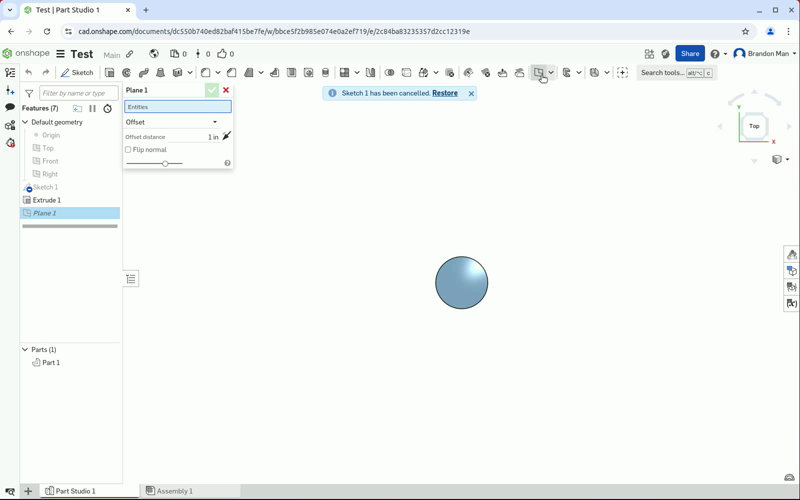
mouse_move(73, 150)
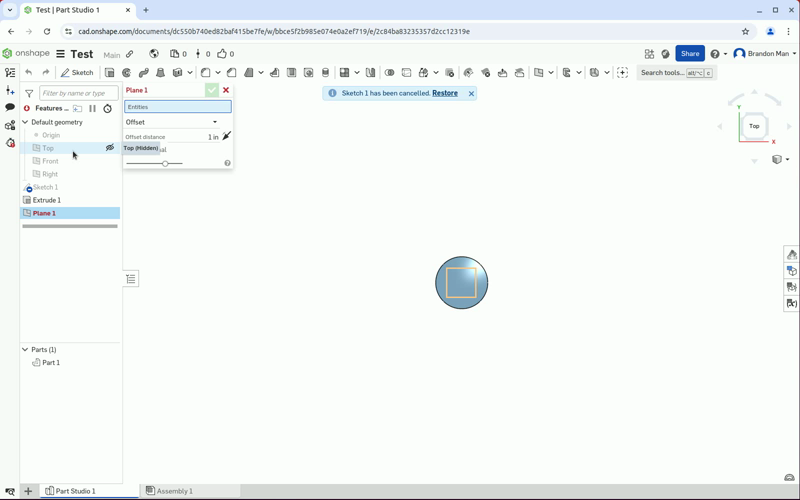
click(73, 150)
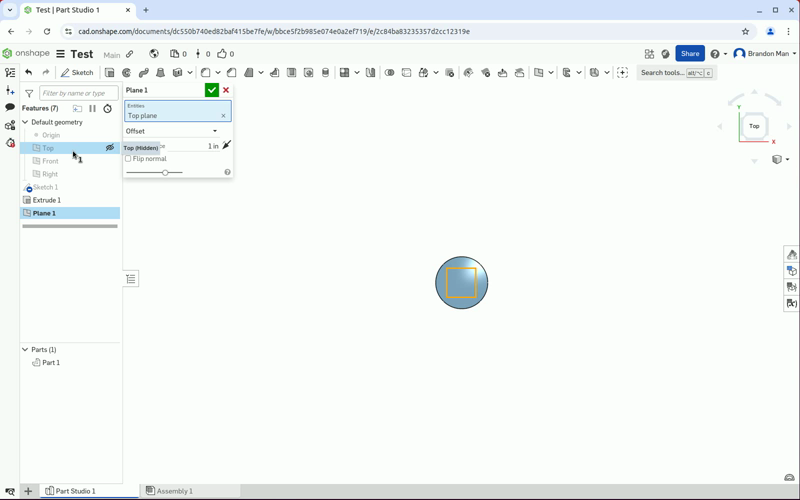
key(tab, 2)
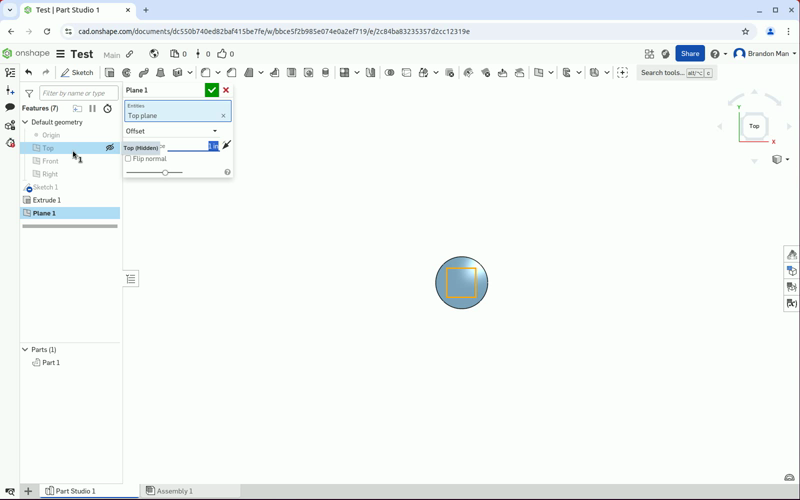
text(23.108)
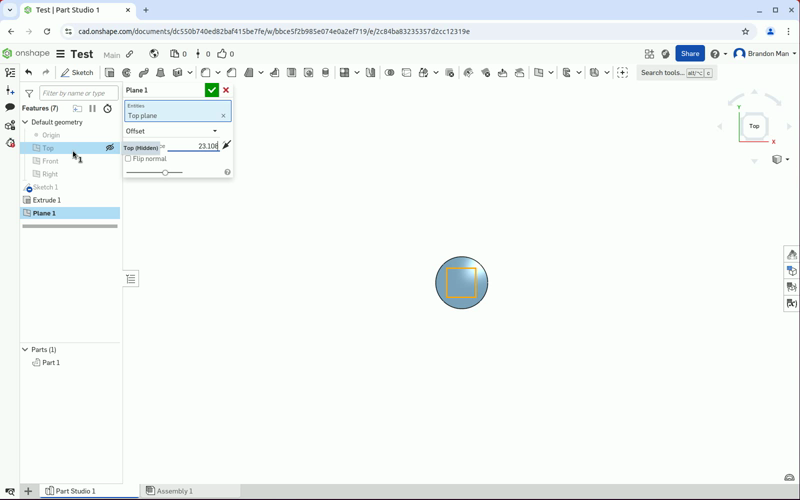
key(enter, 2)
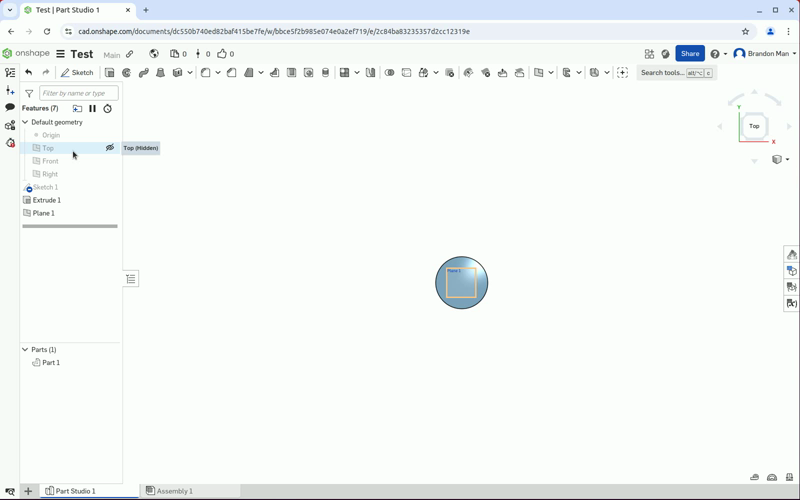
key(shift+s)
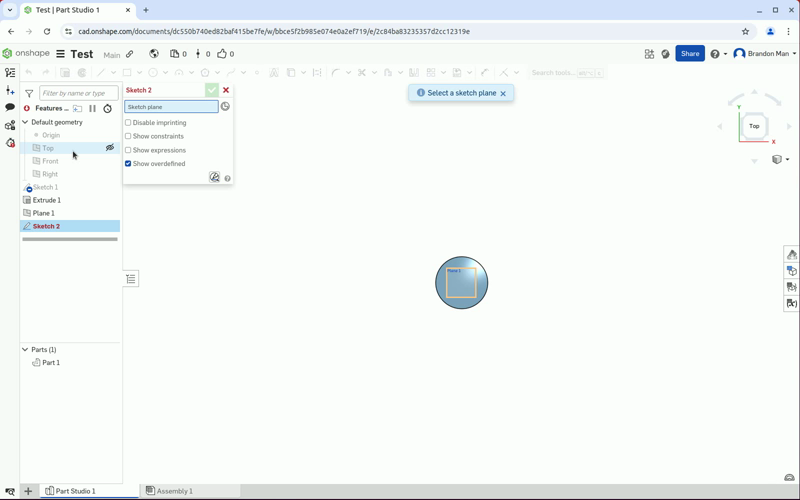
mouse_move(73, 215)
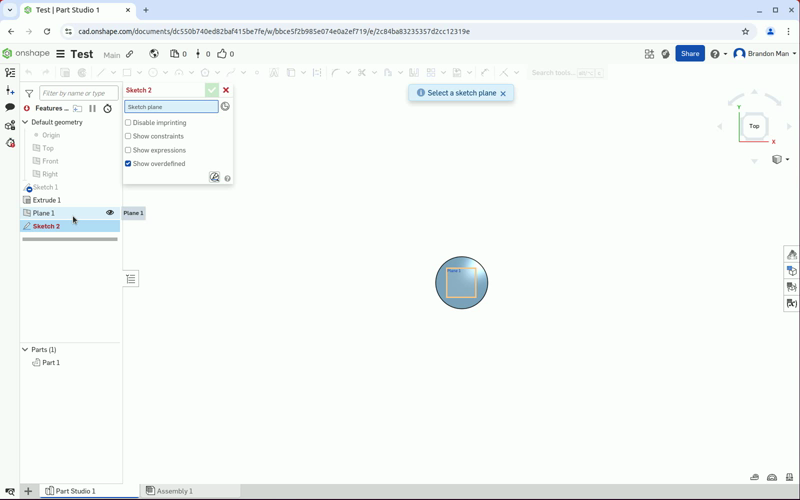
click(73, 215)
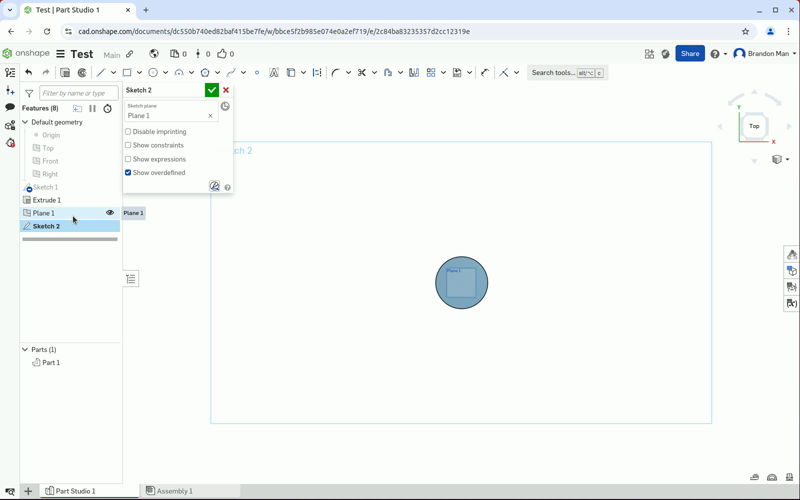
mouse_move(73, 352)
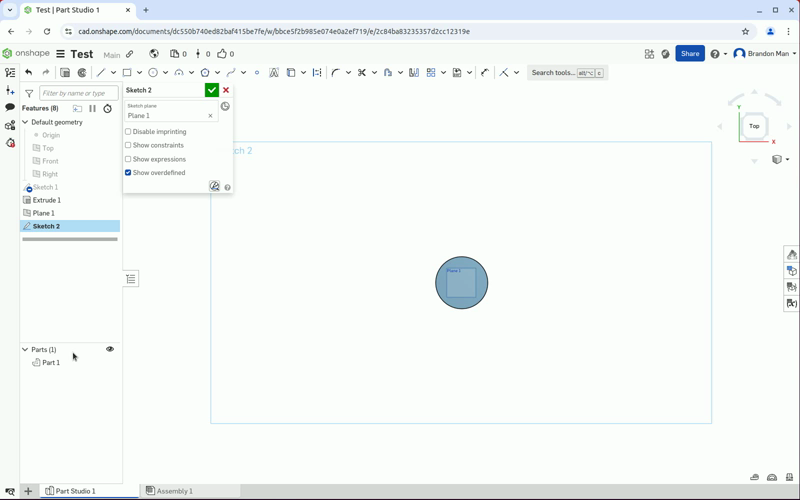
key(y)
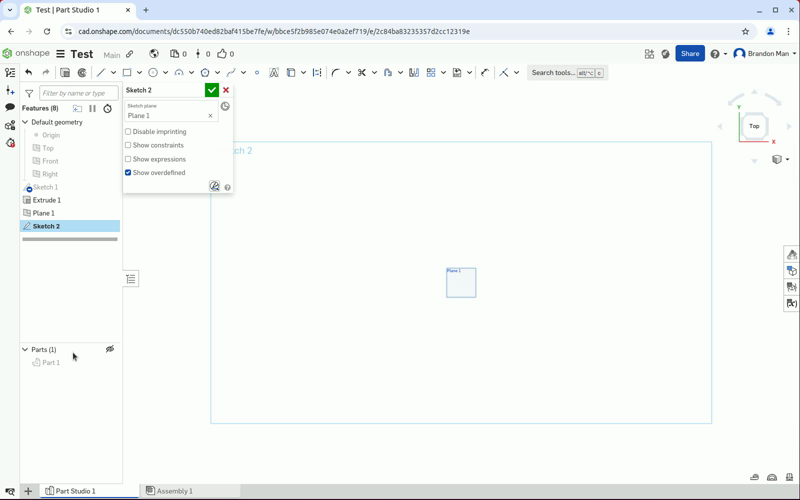
key(c)
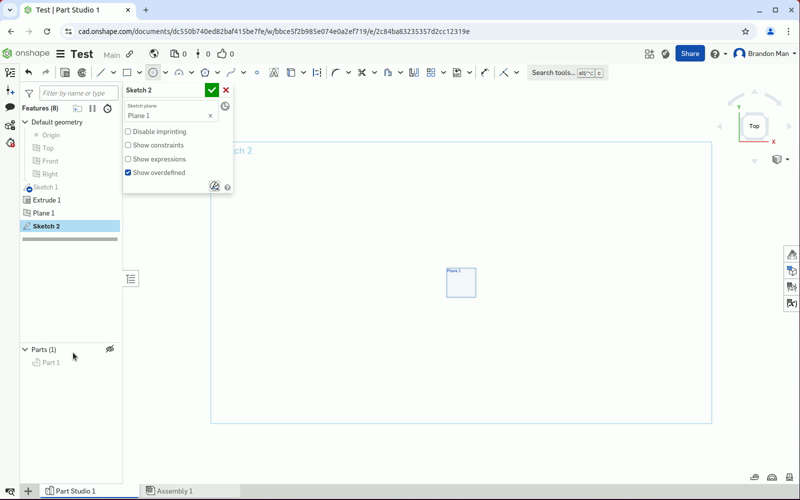
key_down(shift)
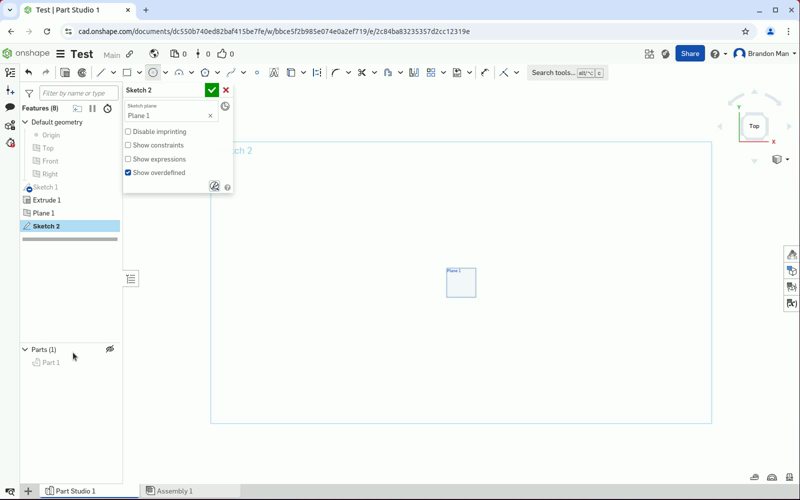
mouse_move(461, 282)
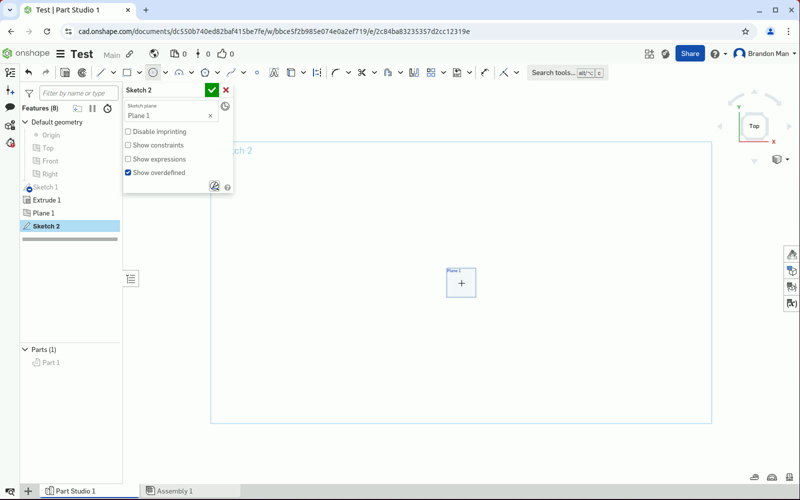
click(461, 282)
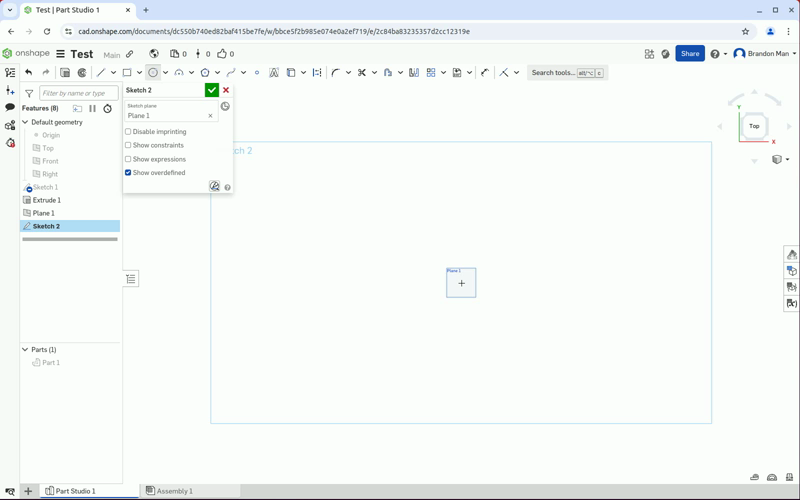
key_up(shift)
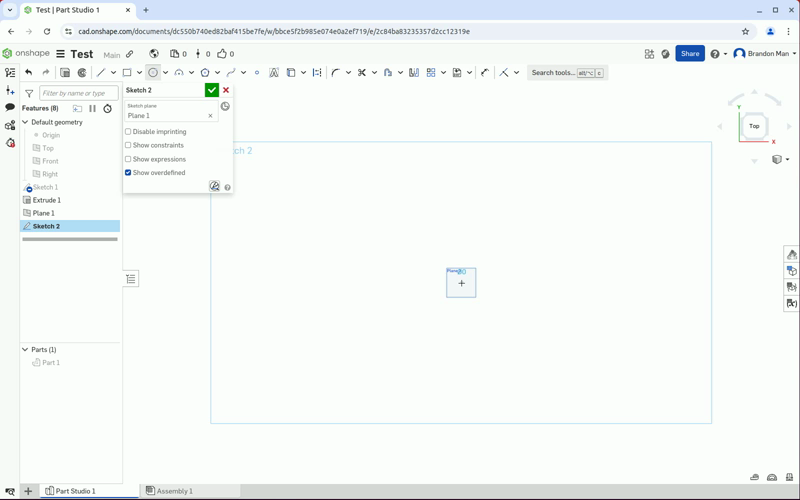
mouse_move(484, 282)
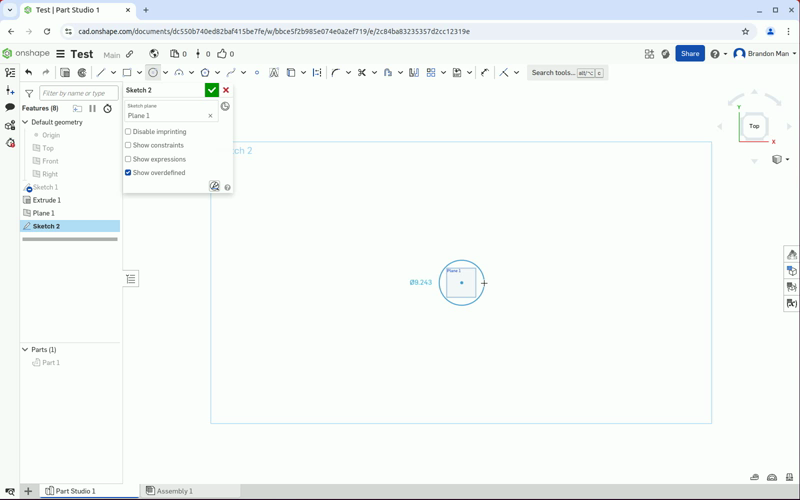
click(484, 282)
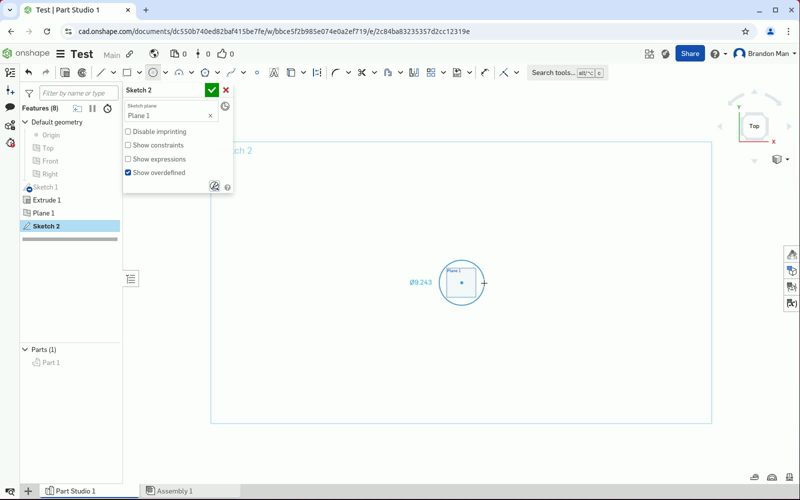
key(esc)
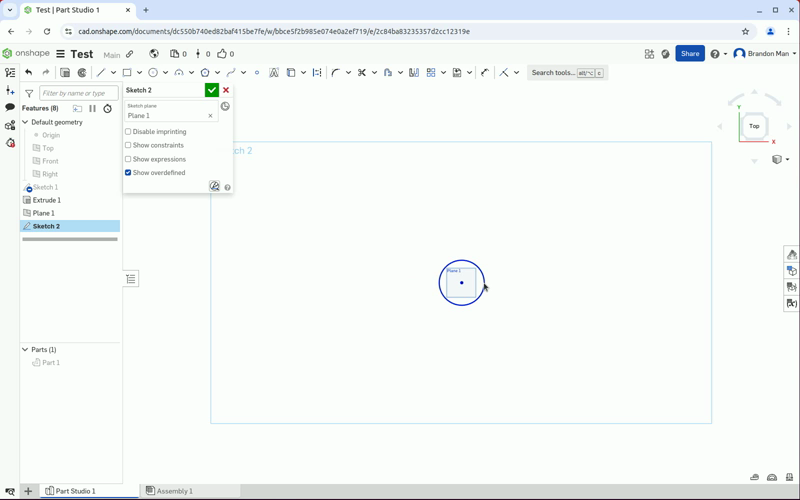
mouse_move(475, 282)
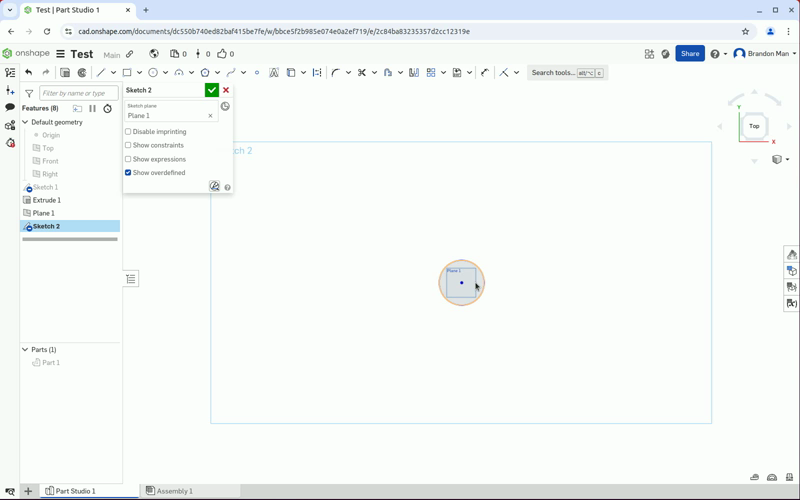
scroll(6)
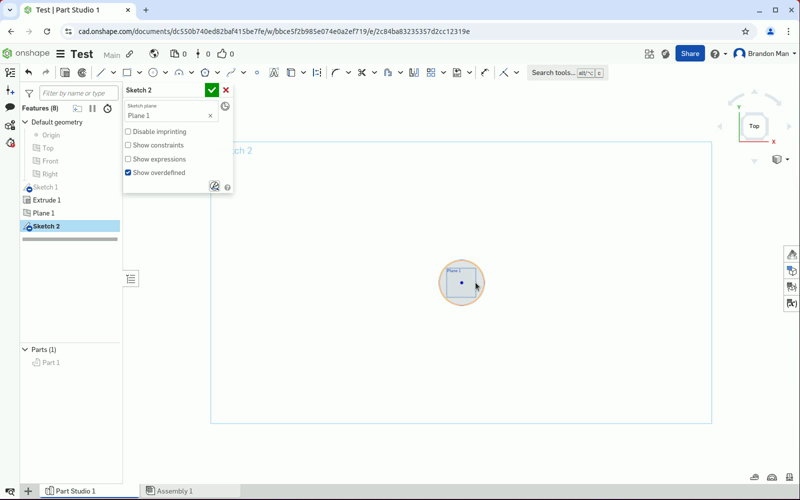
scroll(6)
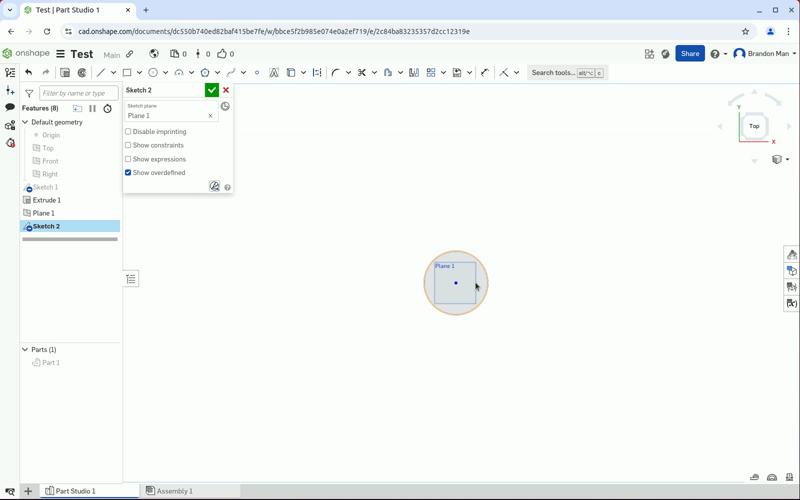
scroll(6)
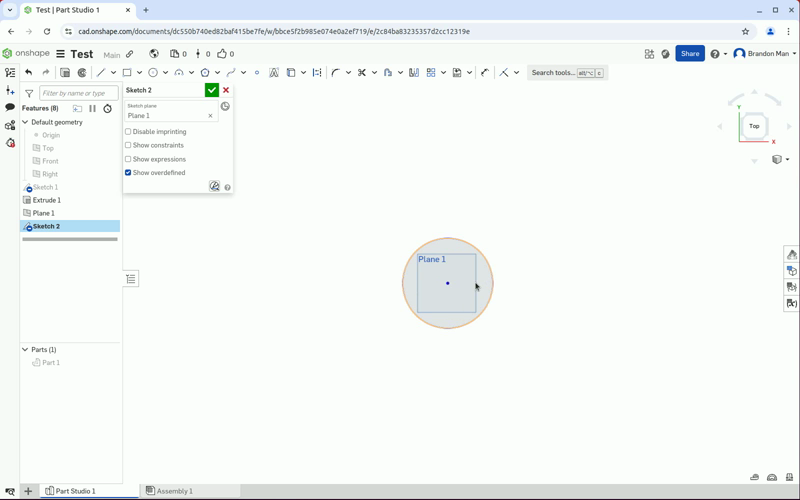
scroll(6)
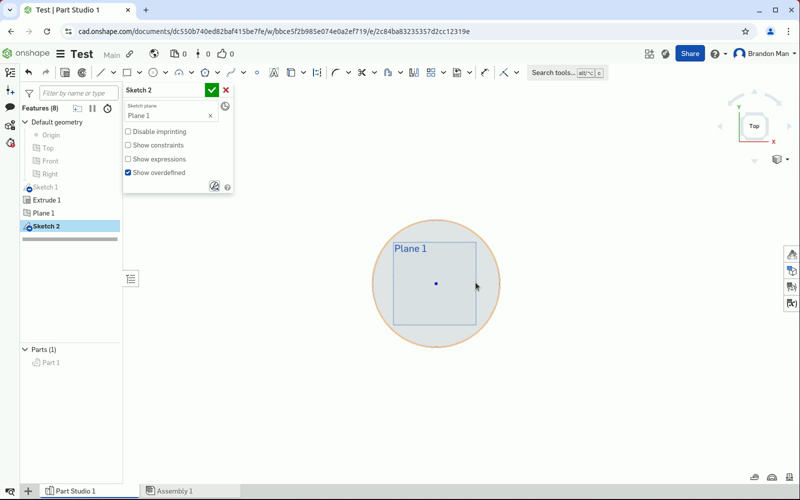
scroll(6)
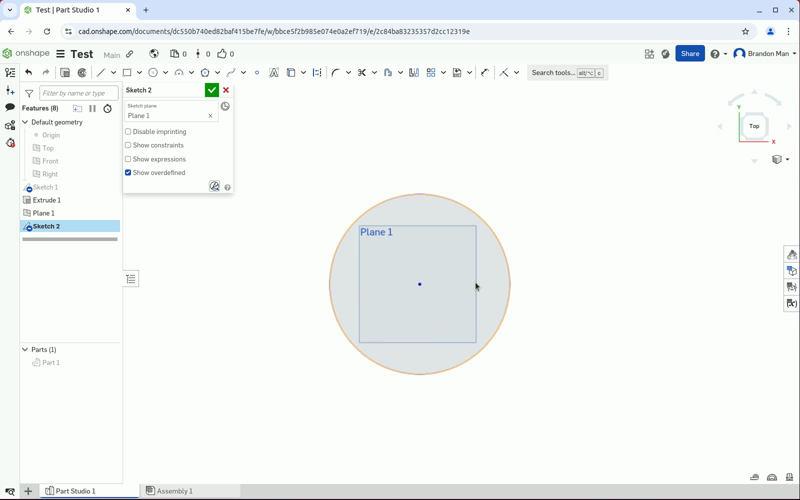
scroll(6)
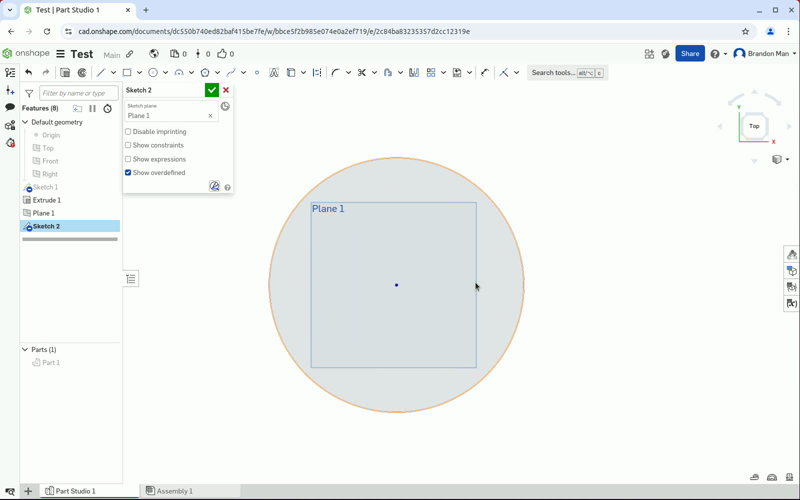
scroll(6)
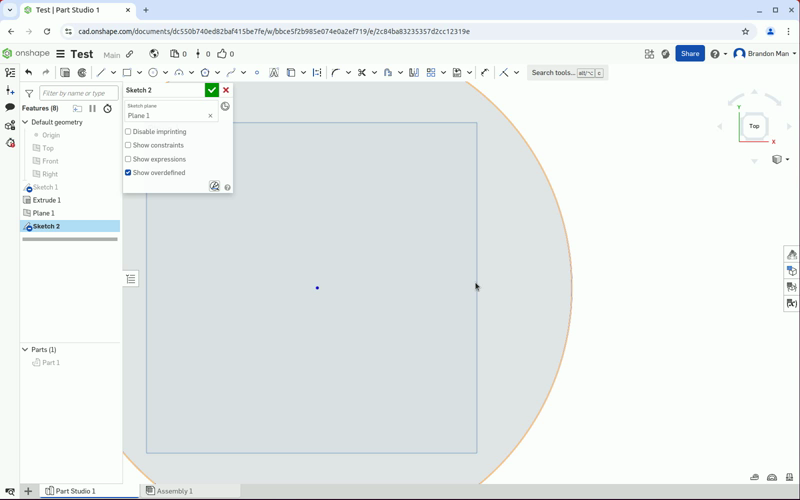
click(475, 282)
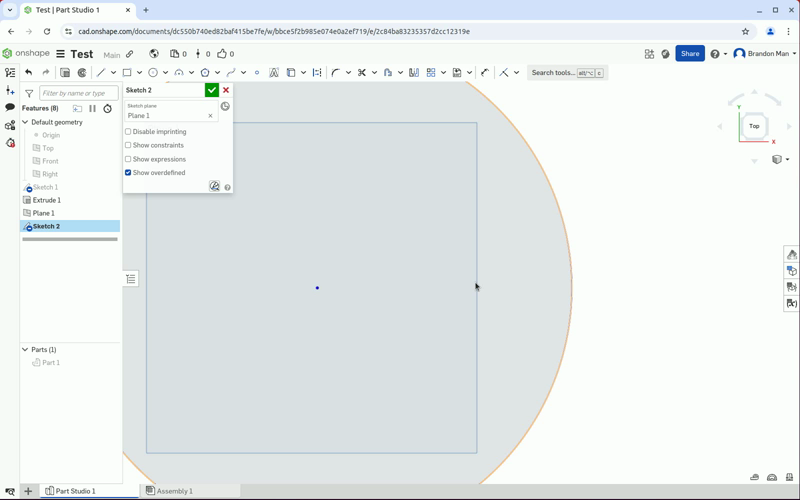
scroll(-6)
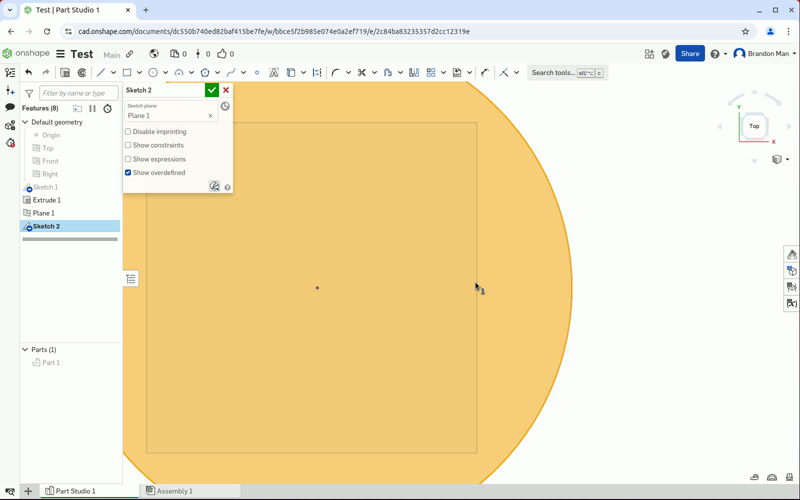
scroll(-6)
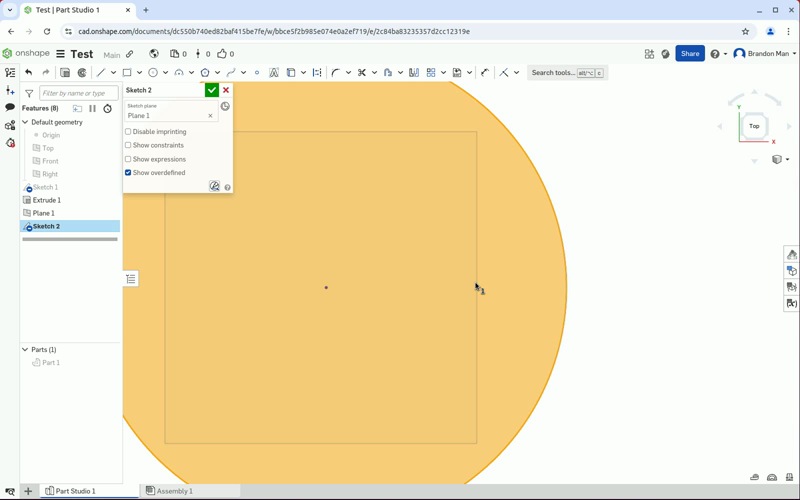
scroll(-6)
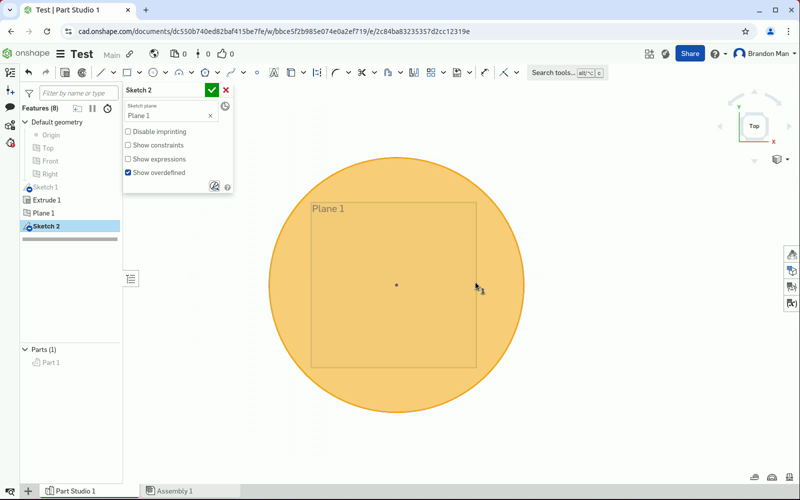
scroll(-6)
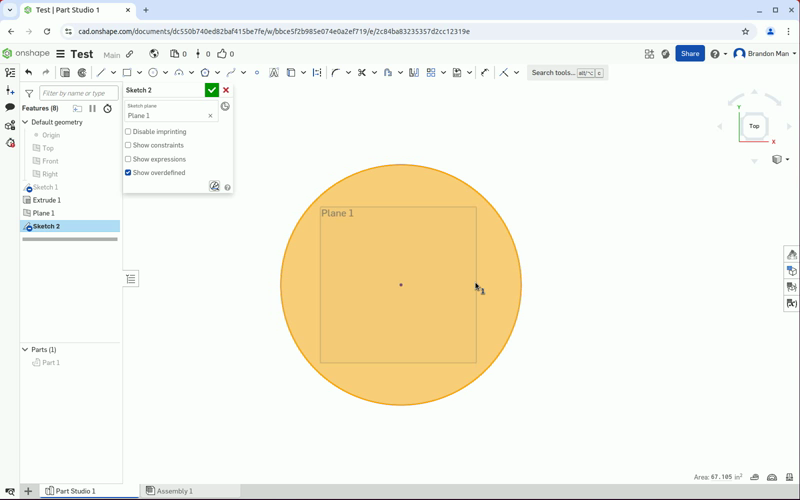
scroll(-6)
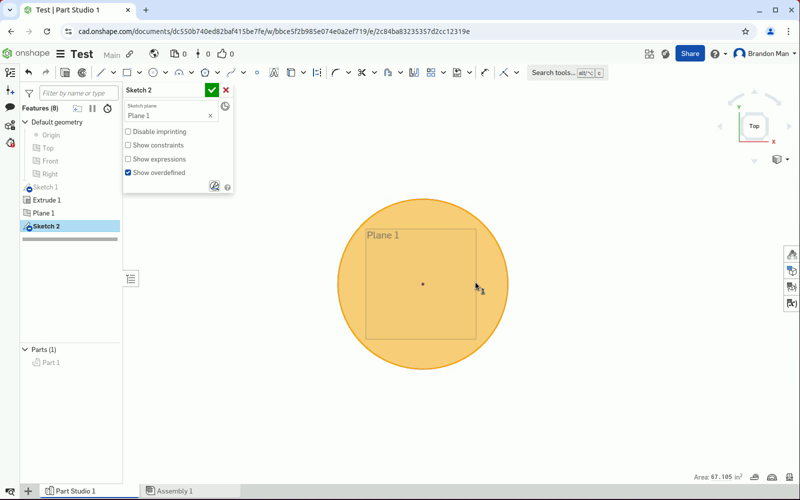
scroll(-6)
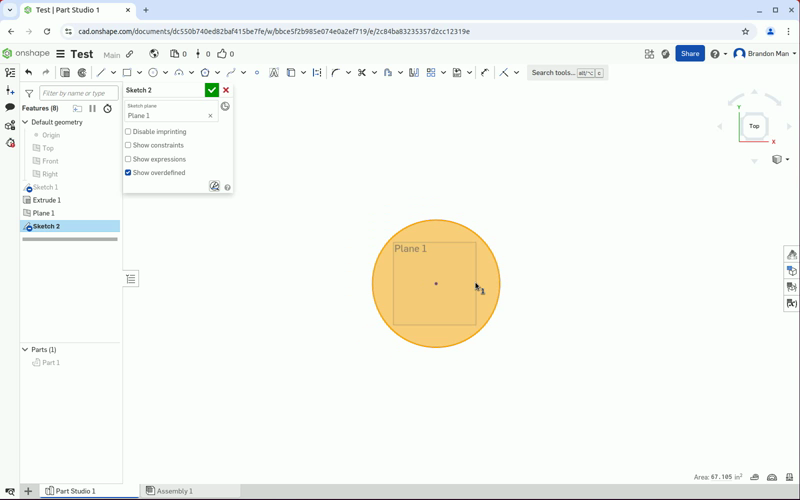
scroll(-6)
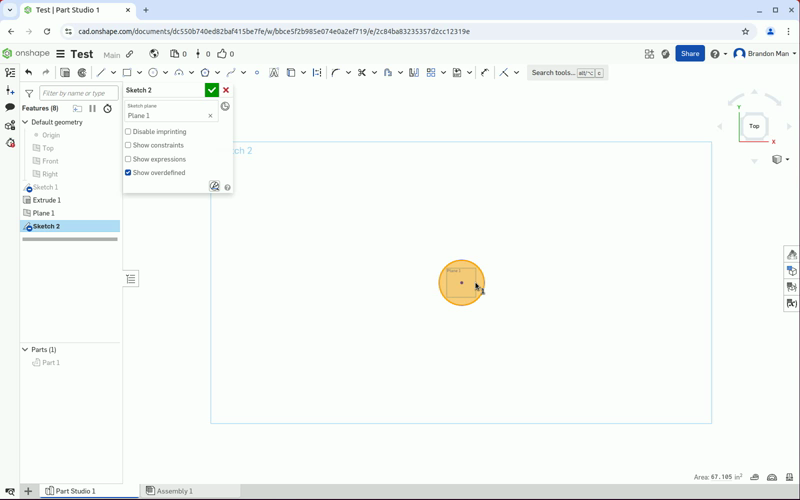
mouse_move(73, 352)
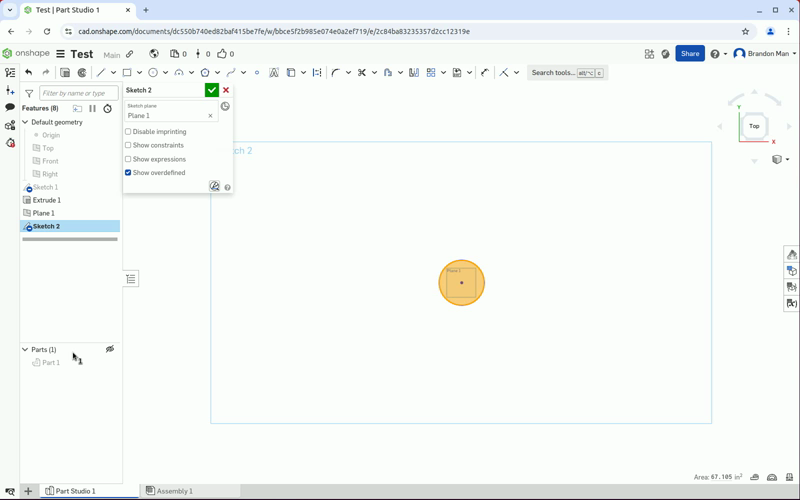
key(shift+y)
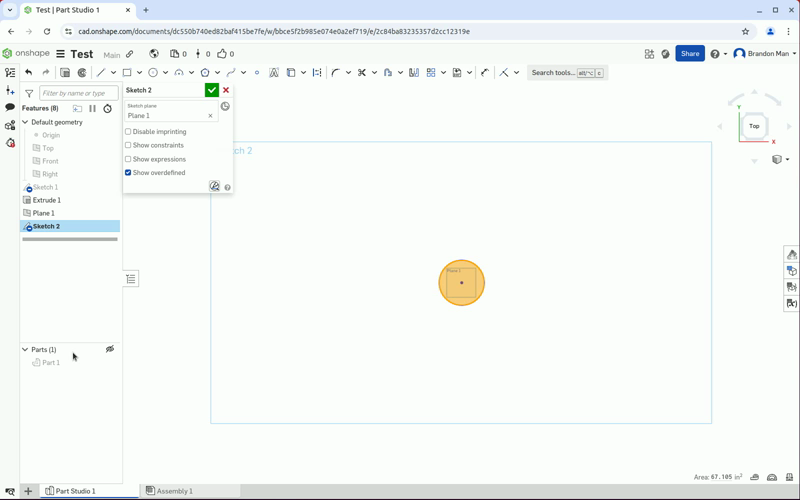
key(shift+e)
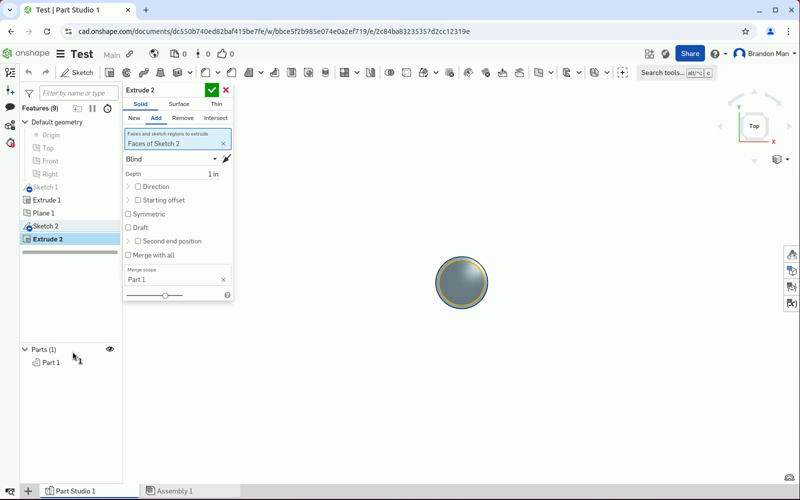
mouse_move(143, 106)
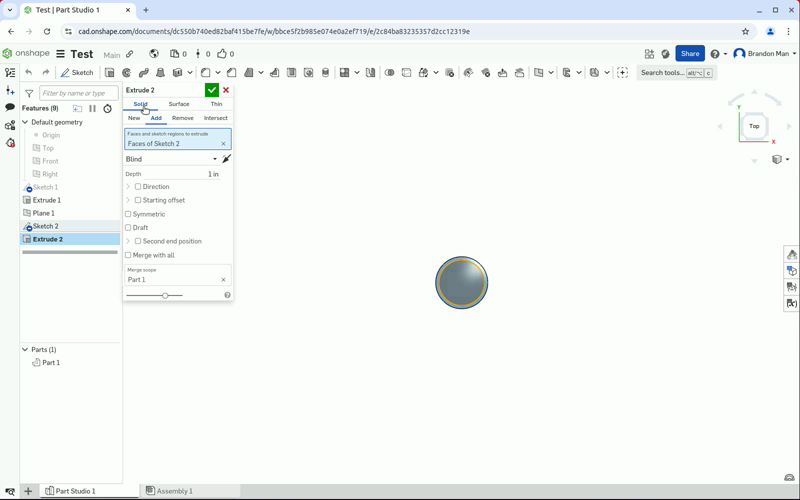
click(143, 106)
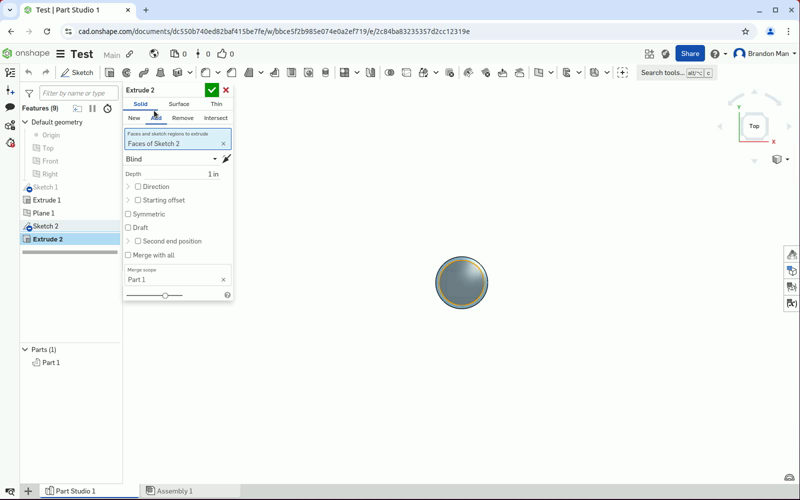
mouse_move(186, 120)
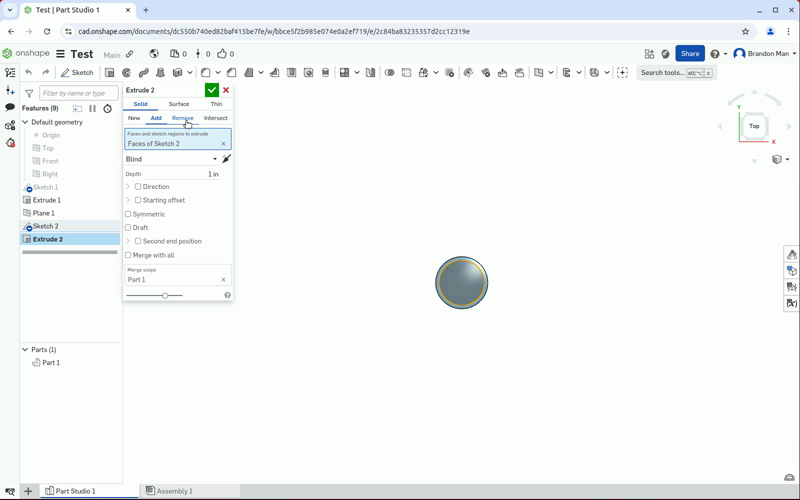
click(186, 120)
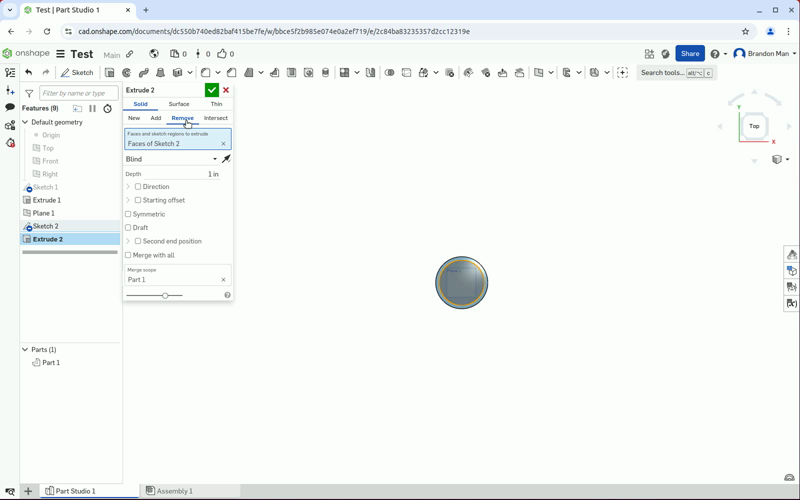
key(tab, 4)
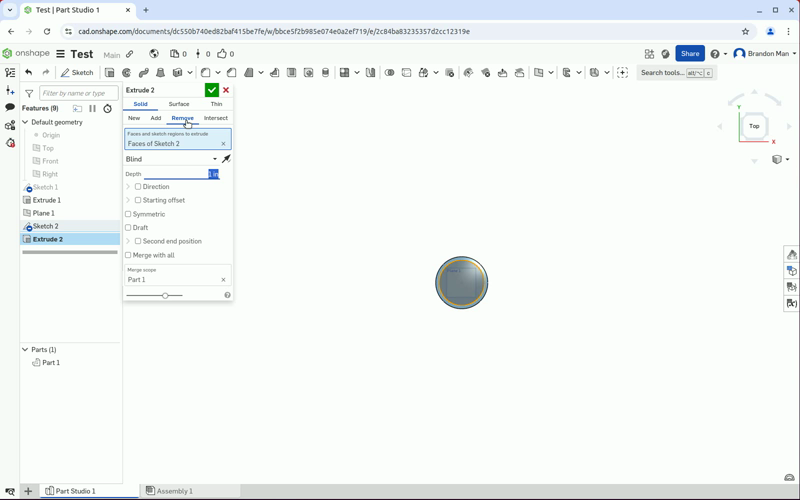
text(18.535)
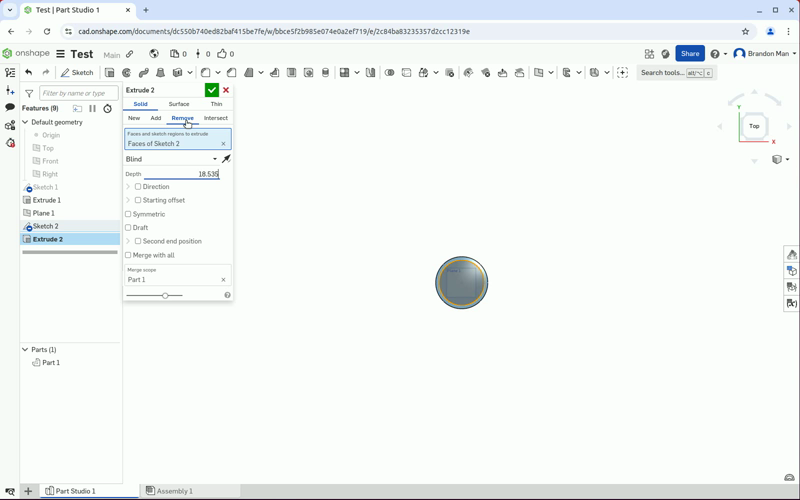
key(tab, 6)
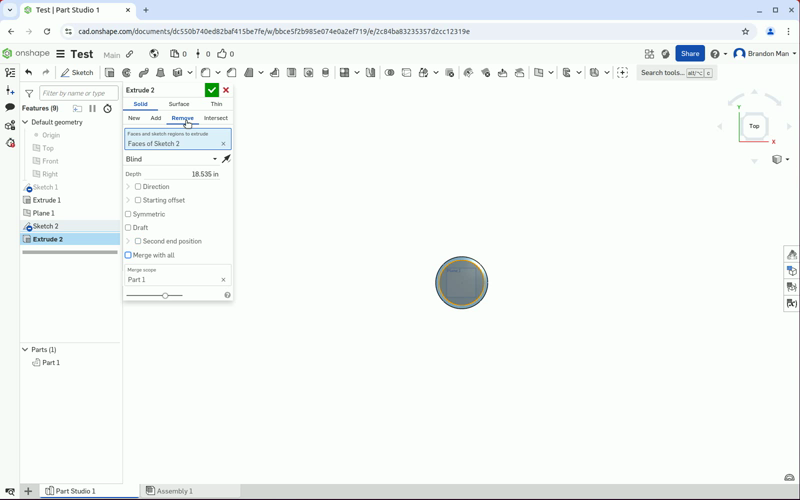
key(space)
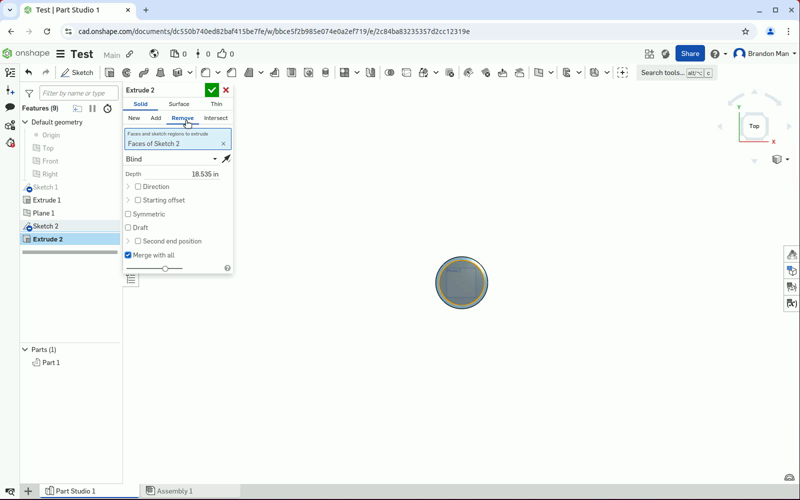
key(enter)
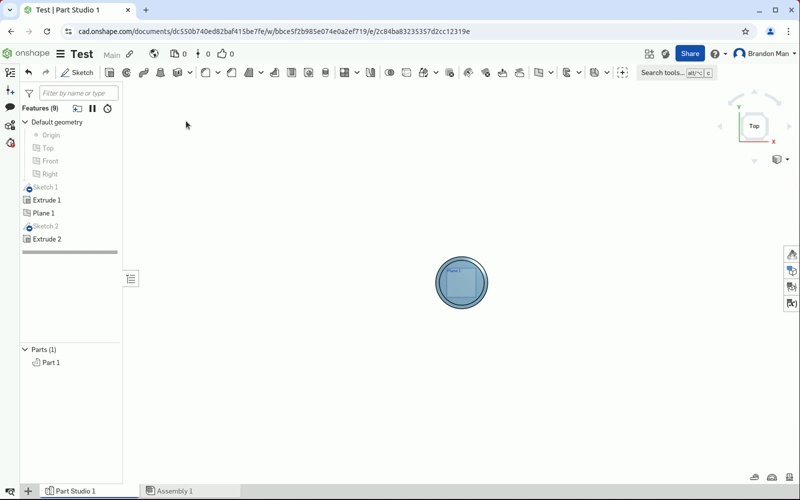
key(shift+h)
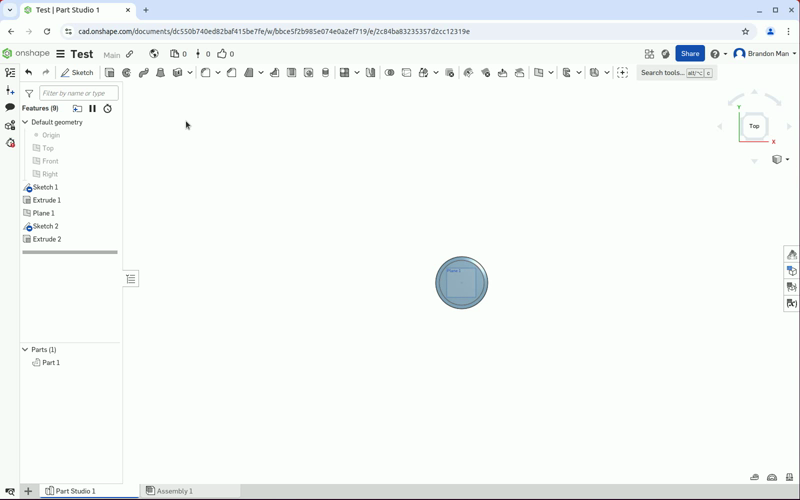
key(shift+h)
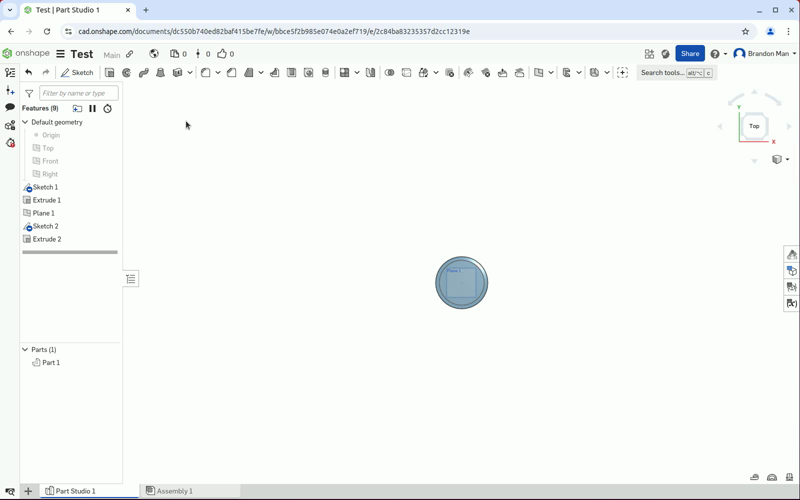
key(shift+7)
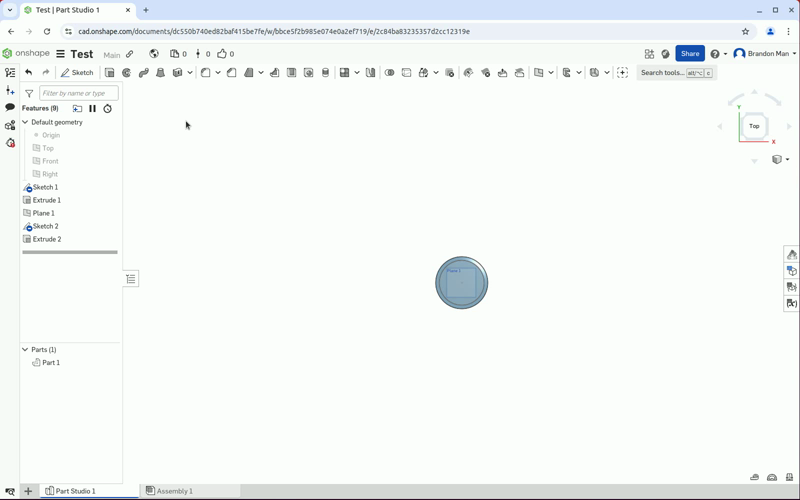
key(up, 3)
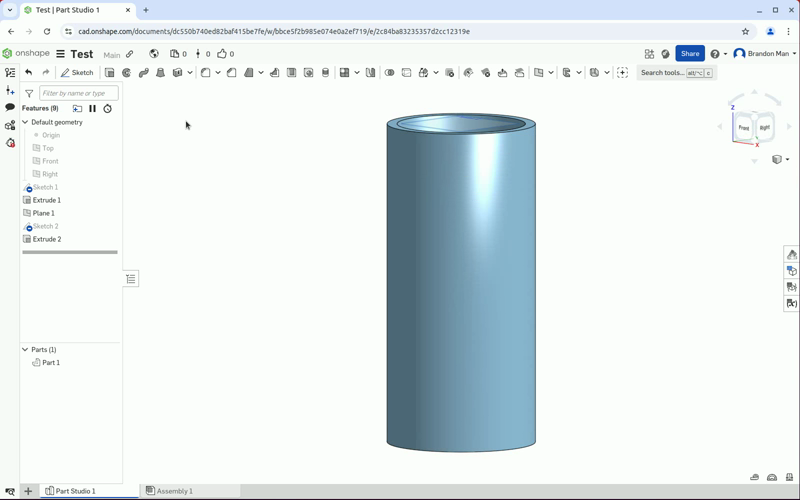
key(left, 3)
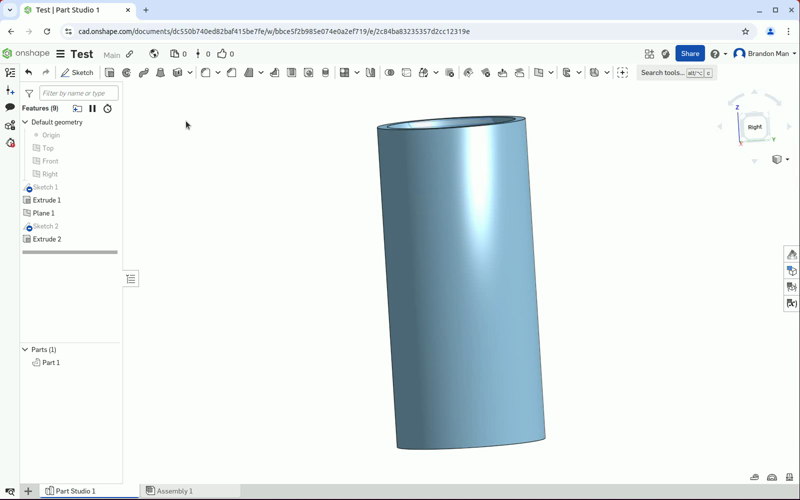
key(right, 3)
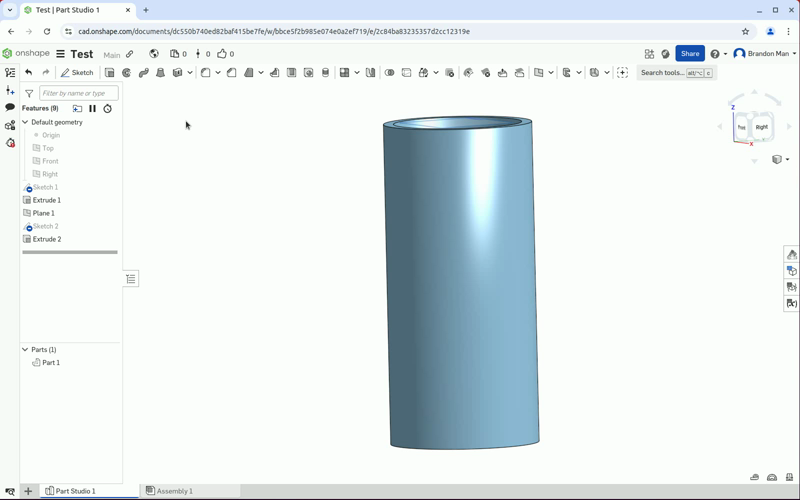
key(down, 3)
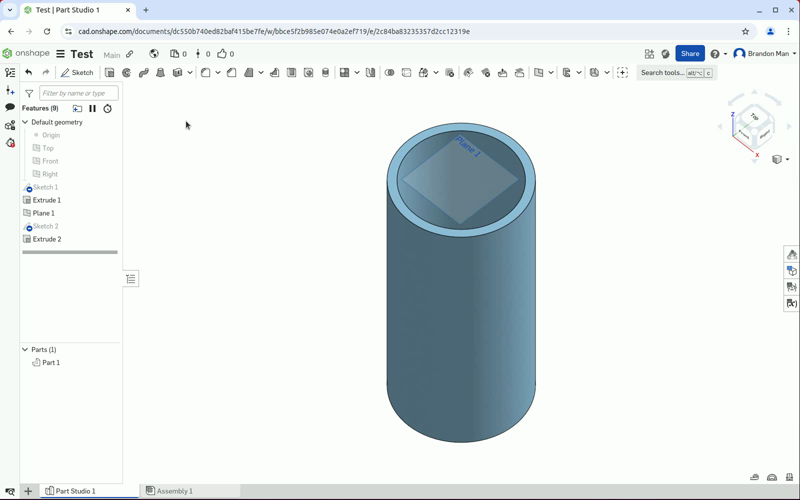
mouse_move(73, 189)
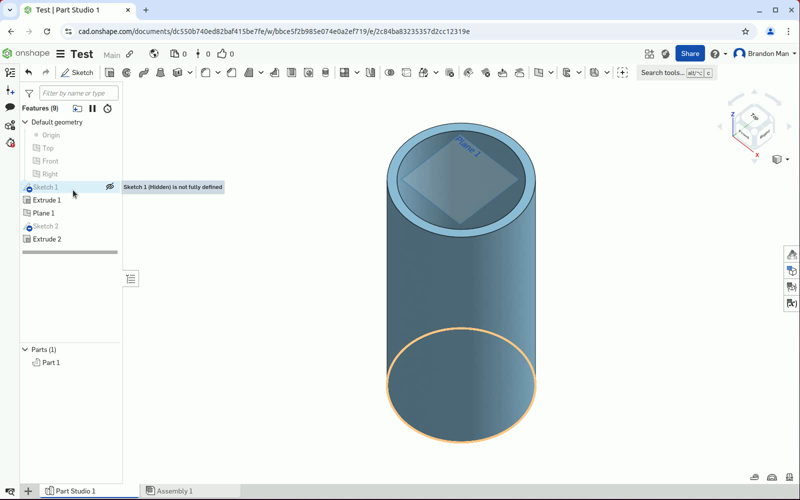
click(73, 189)